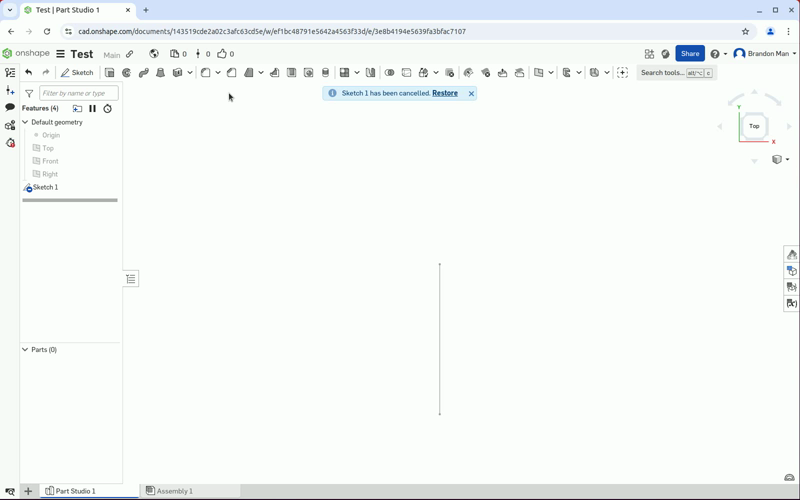
key(shift+h)
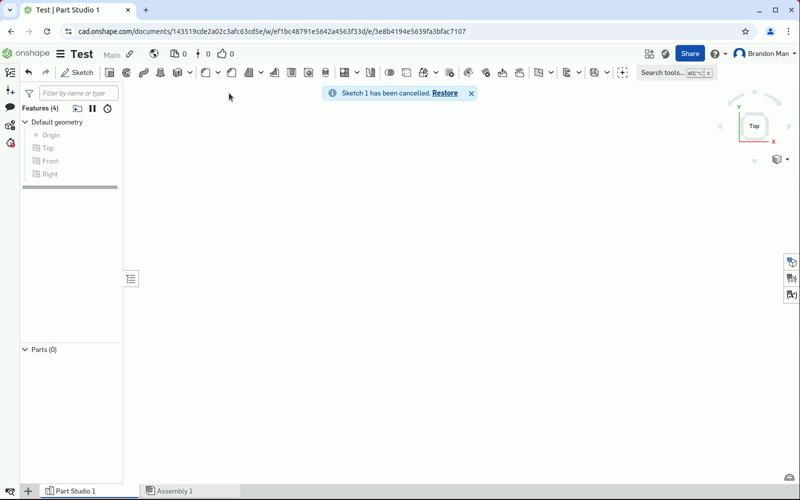
mouse_move(73, 352)
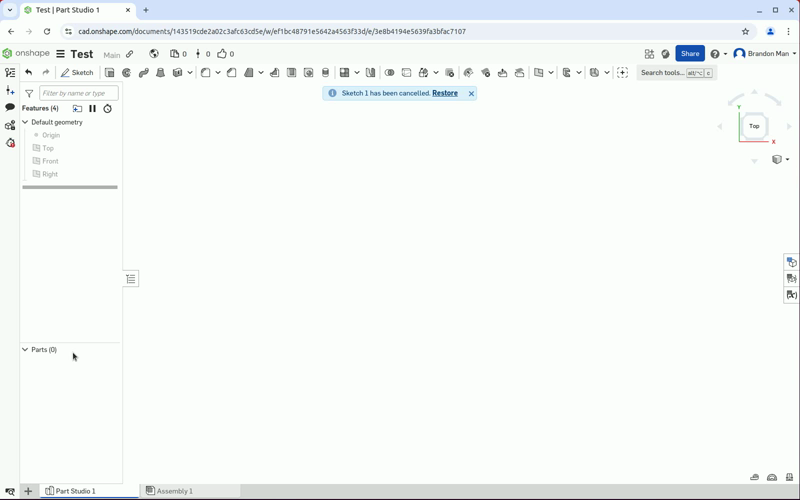
key(y)
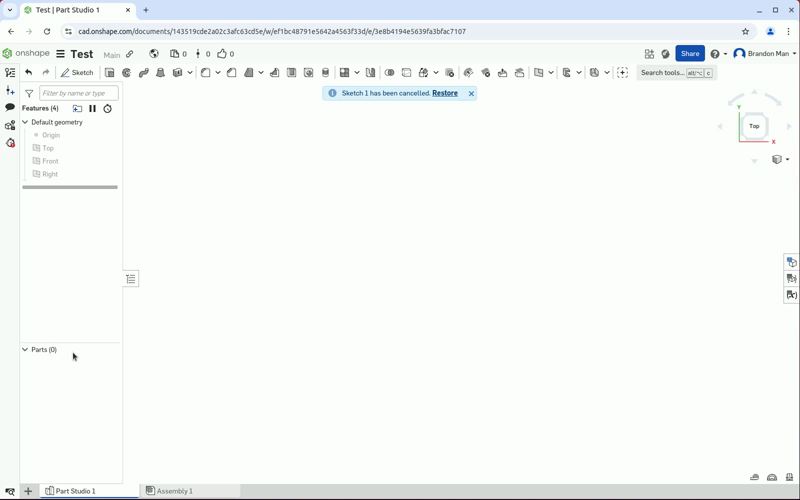
key(shift+p)
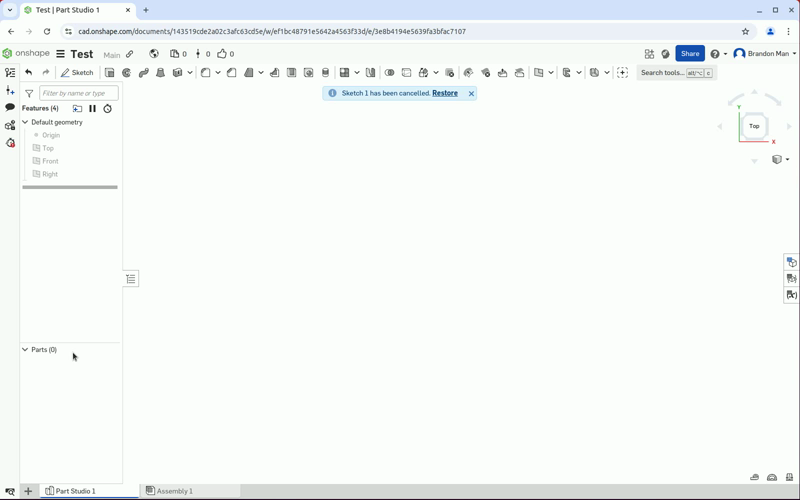
key(space)
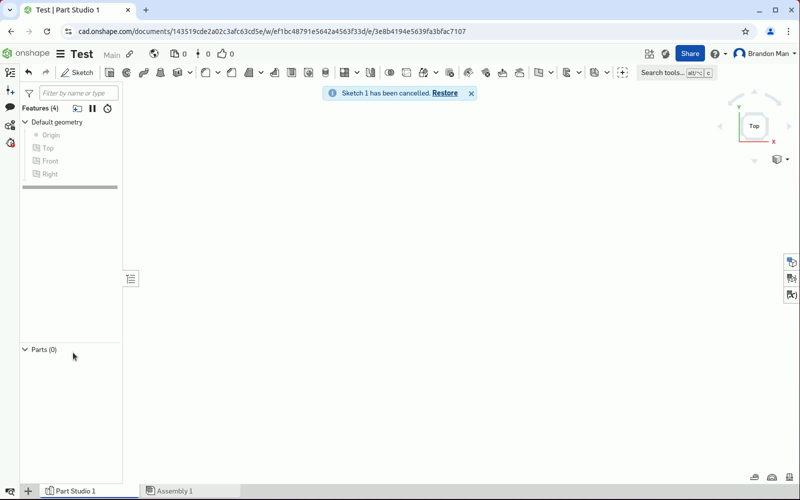
key_down(shift)
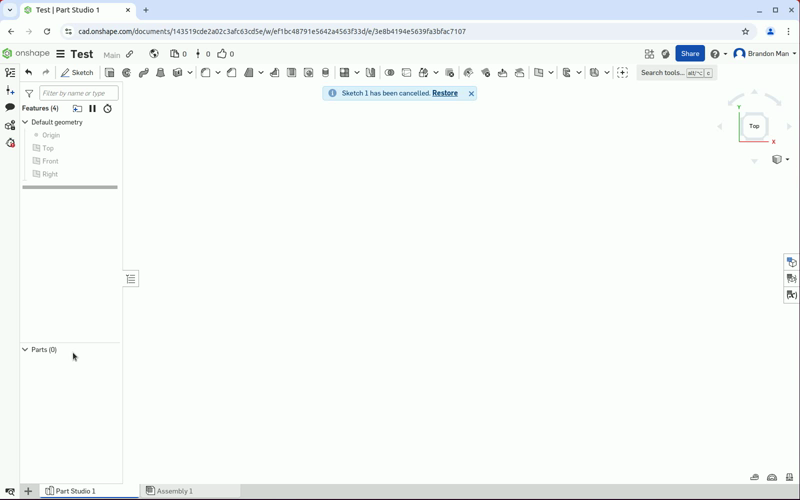
key(up)
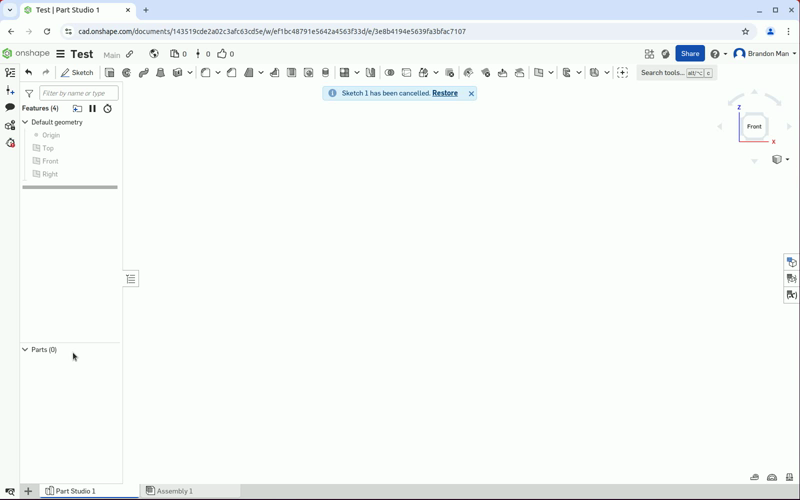
key_up(shift)
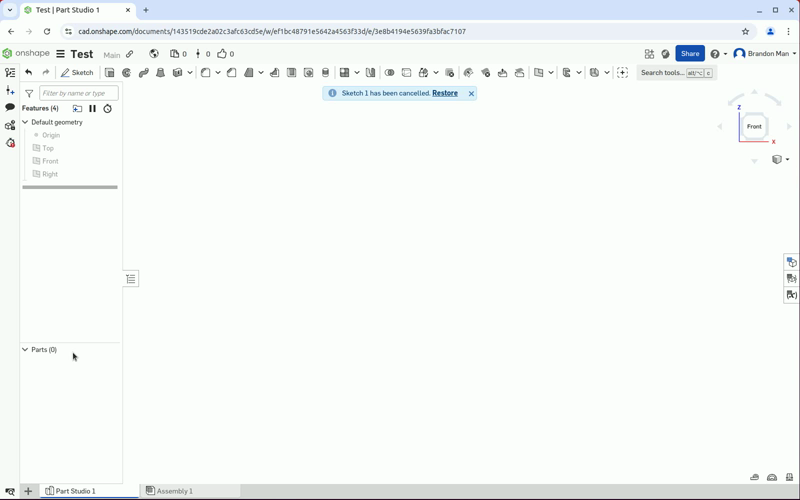
mouse_move(73, 352)
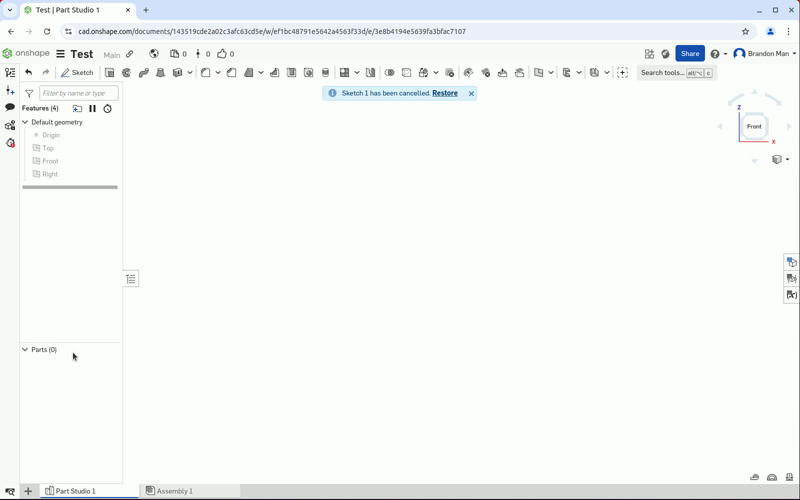
key(shift+y)
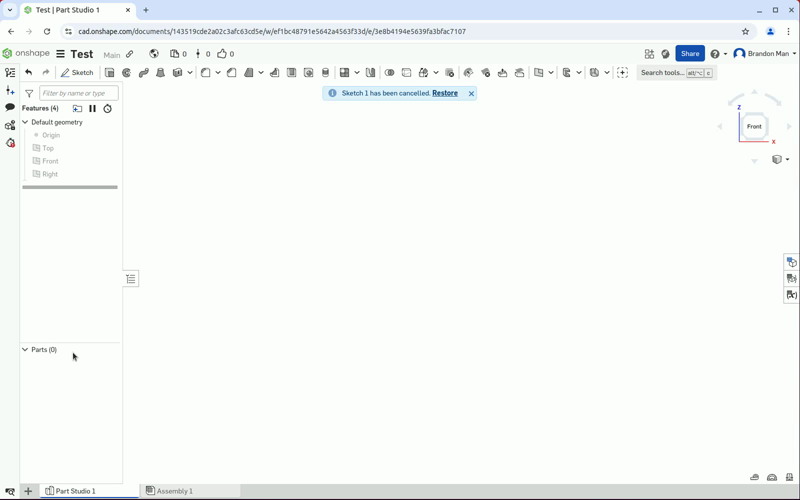
key(shift+s)
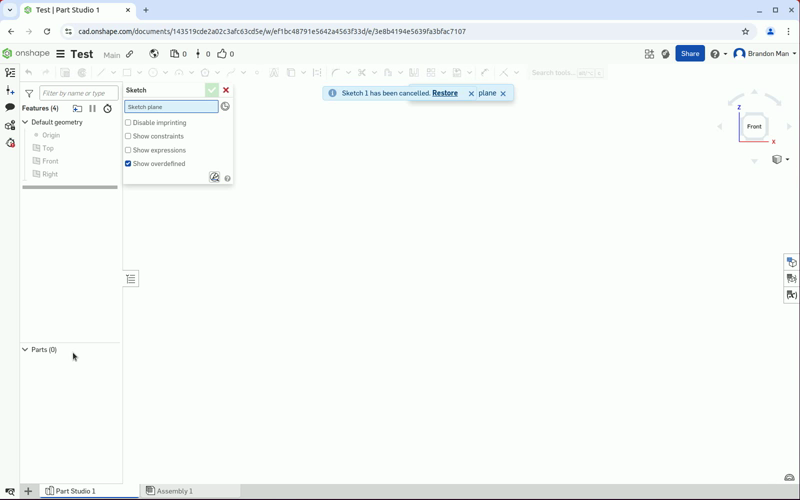
mouse_move(73, 163)
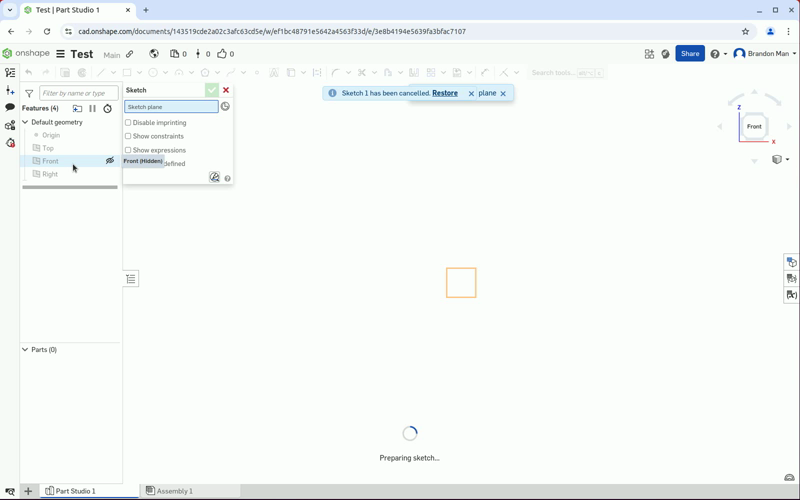
click(73, 163)
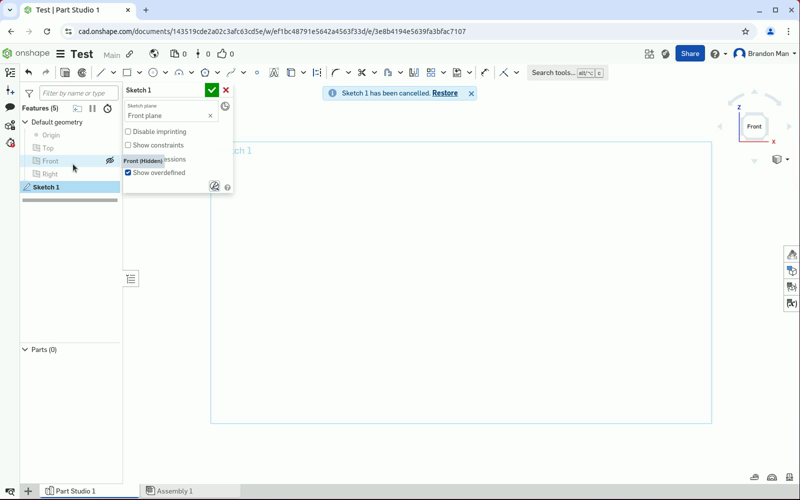
mouse_move(73, 352)
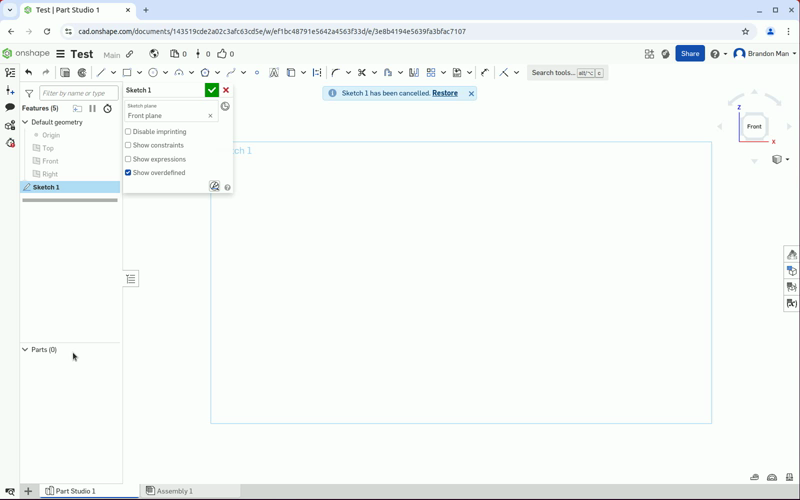
key(y)
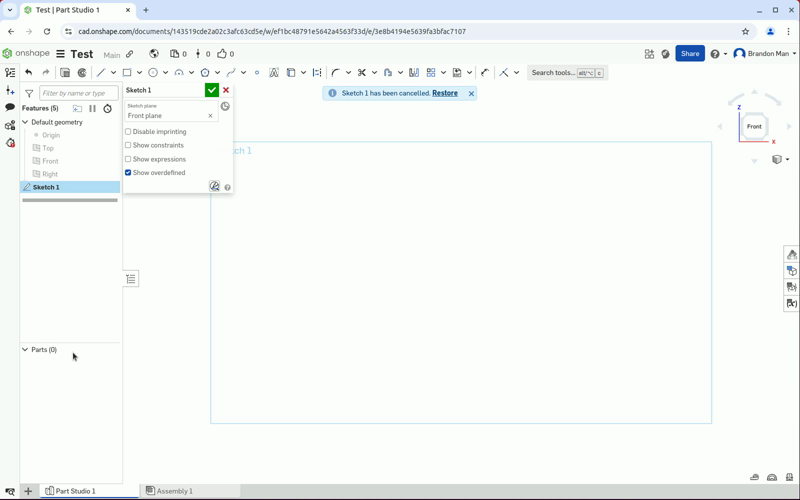
key(l)
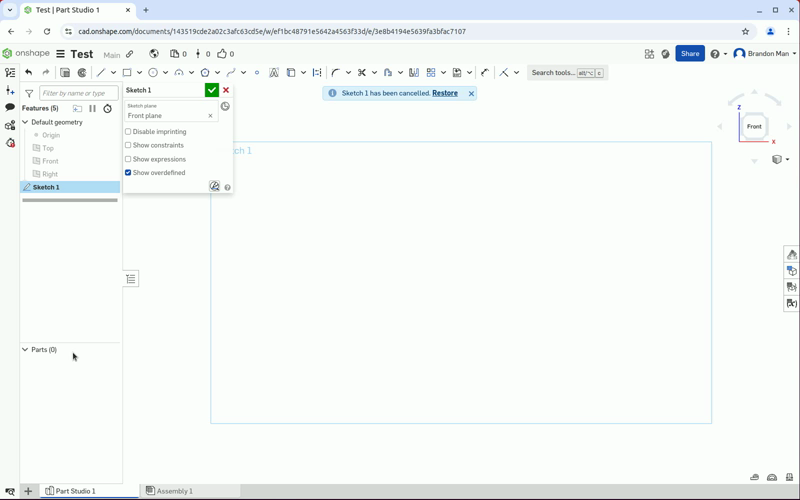
key_down(shift)
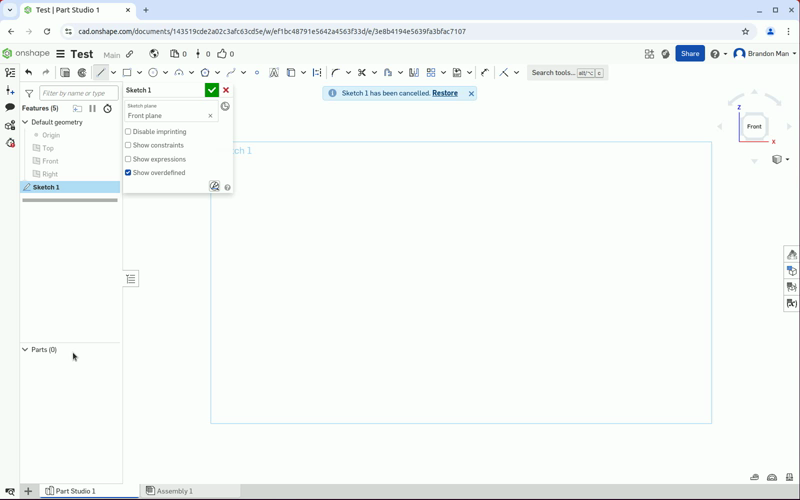
mouse_move(404, 330)
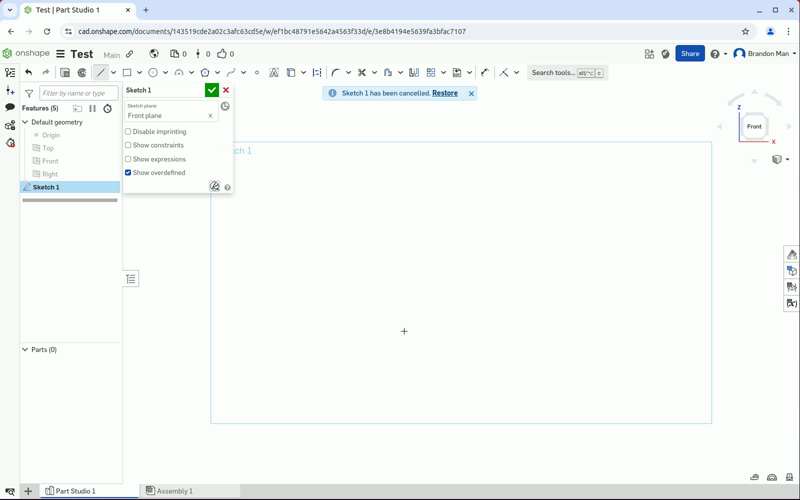
click(404, 330)
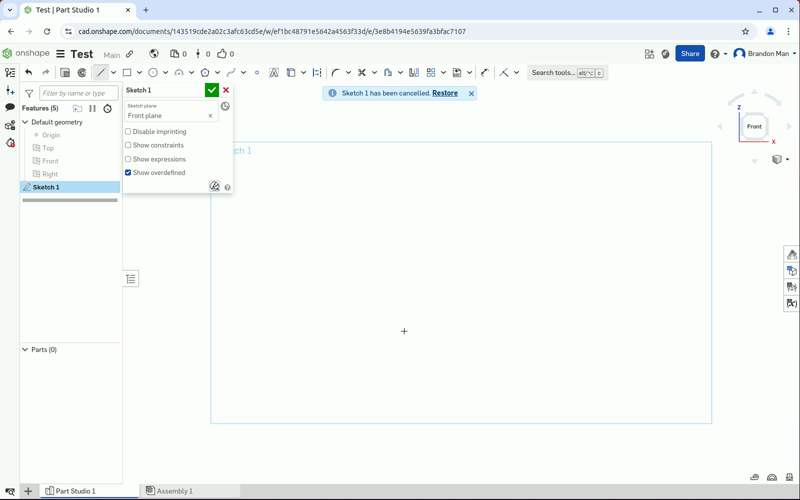
key_up(shift)
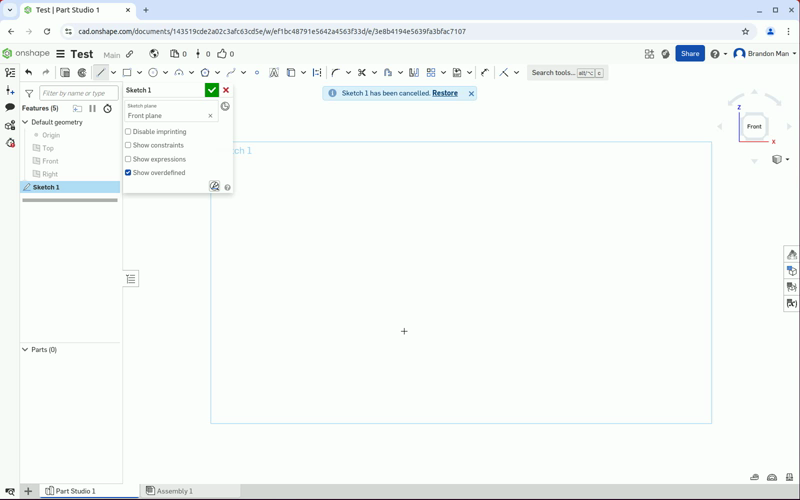
key_down(shift)
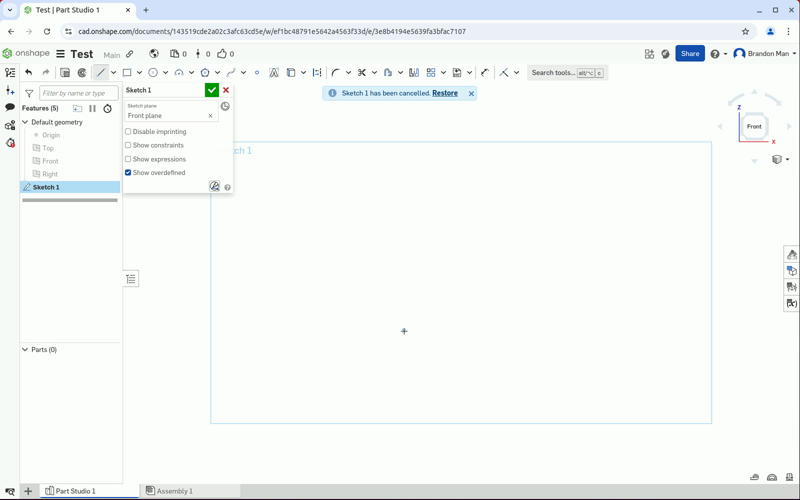
mouse_move(434, 330)
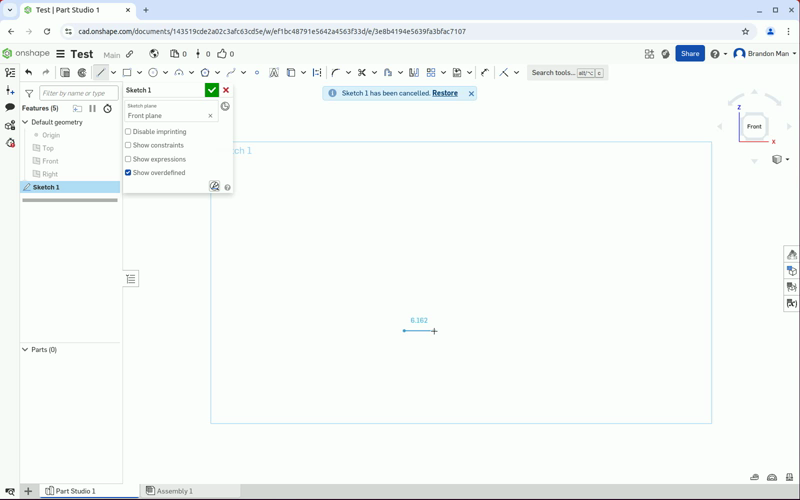
mouse_move(425, 330)
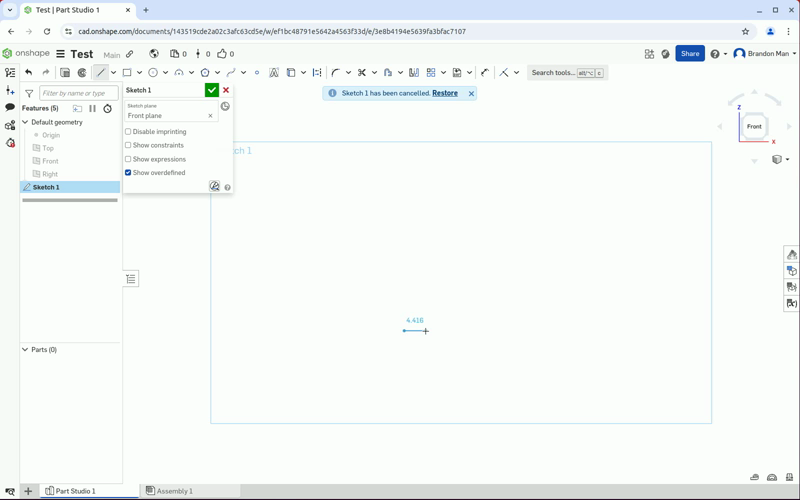
click(425, 330)
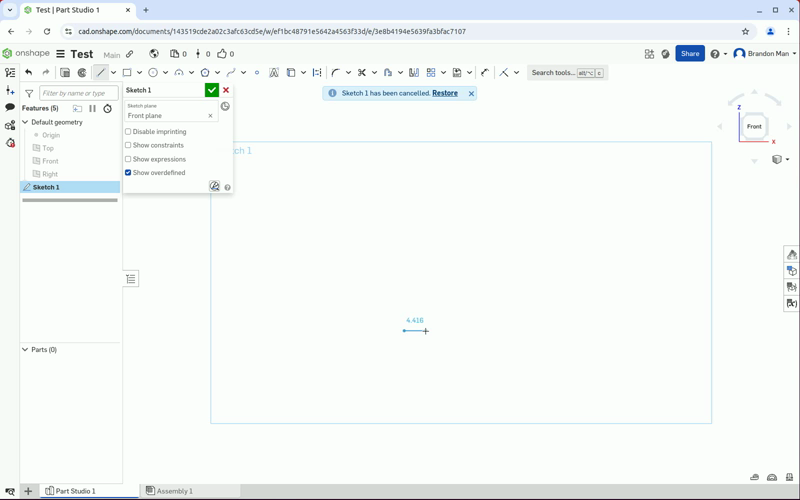
key_up(shift)
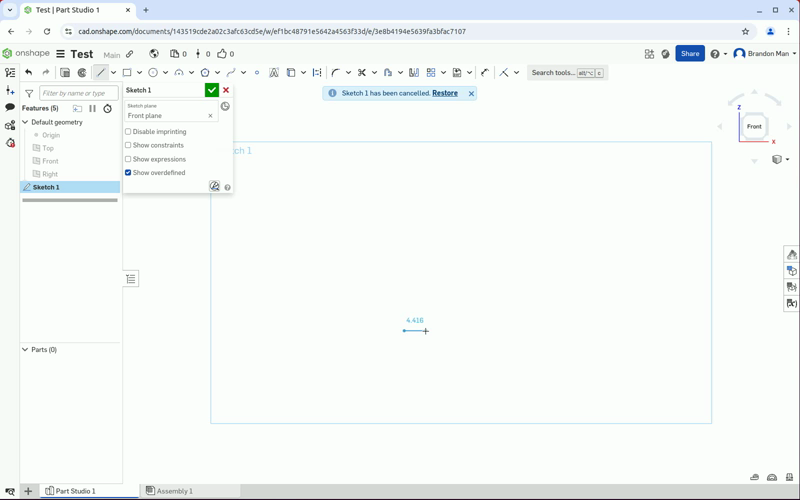
key_down(shift)
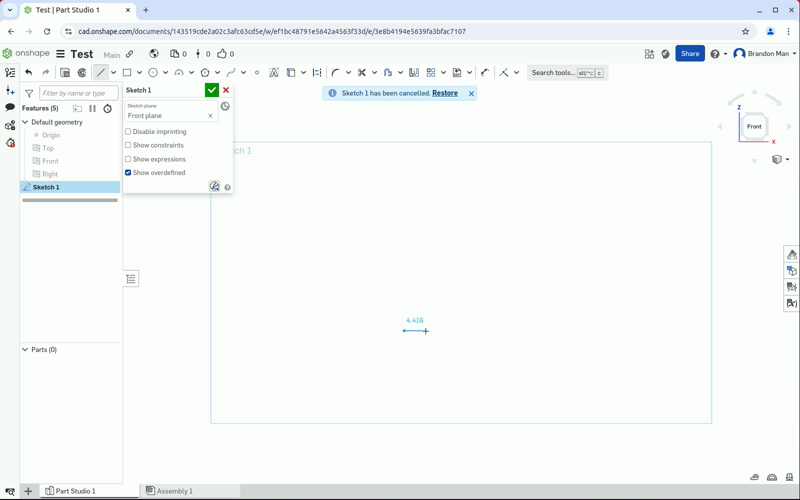
mouse_move(455, 330)
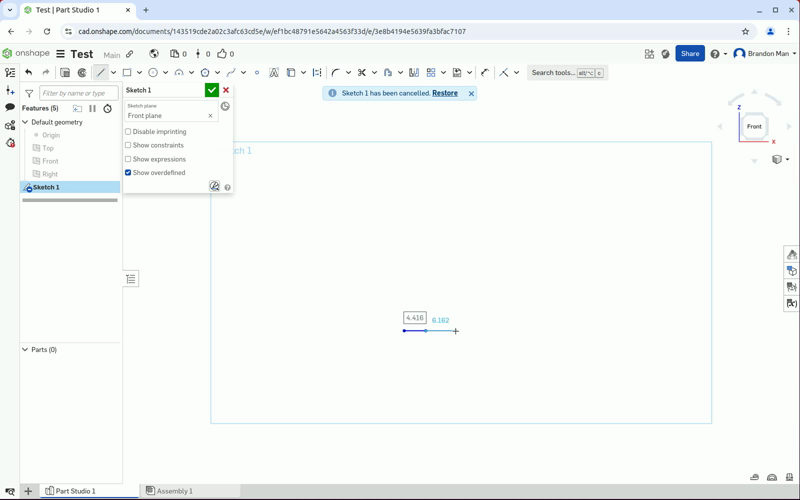
mouse_move(445, 330)
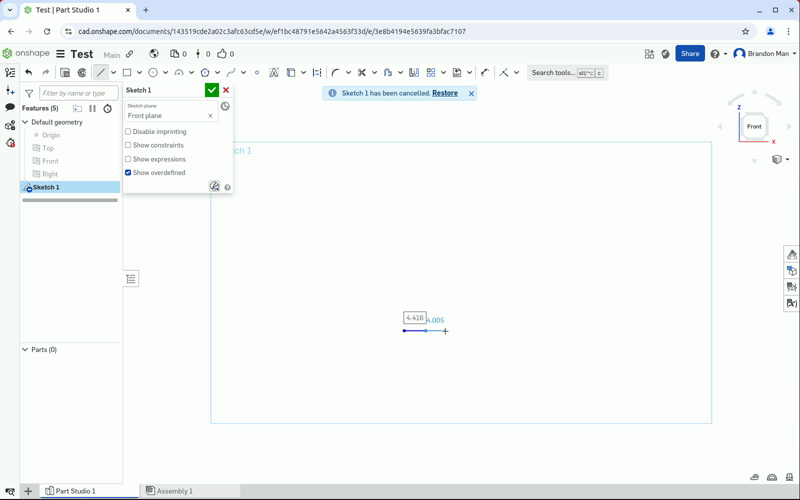
click(445, 330)
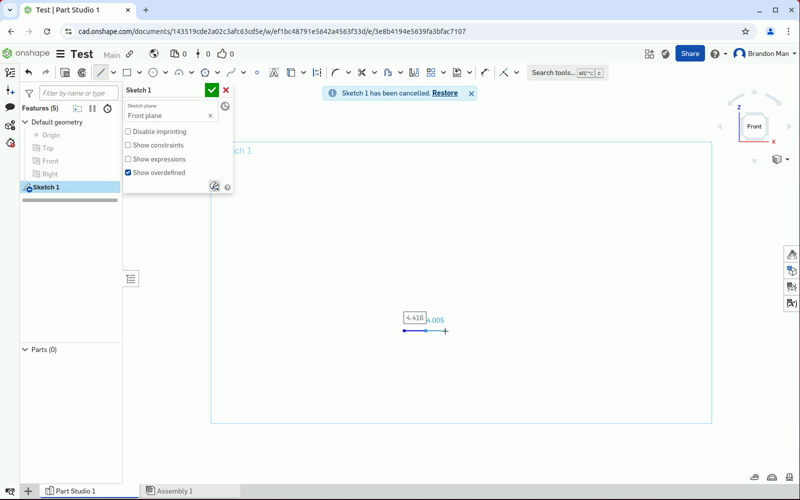
key_up(shift)
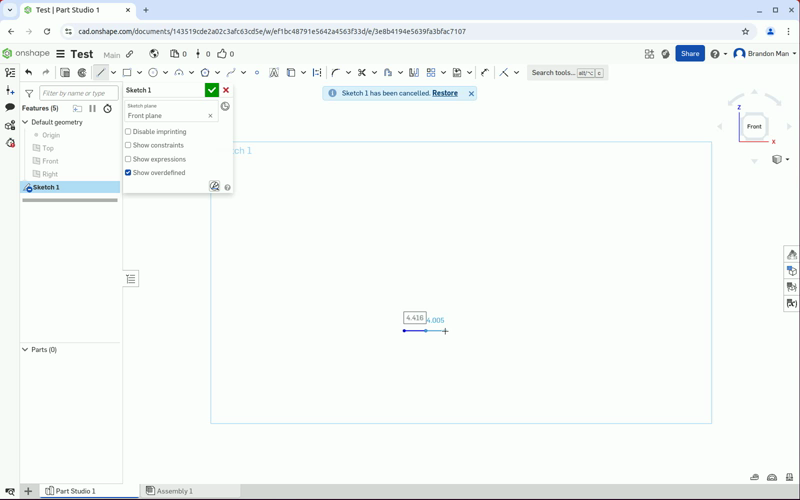
key_down(shift)
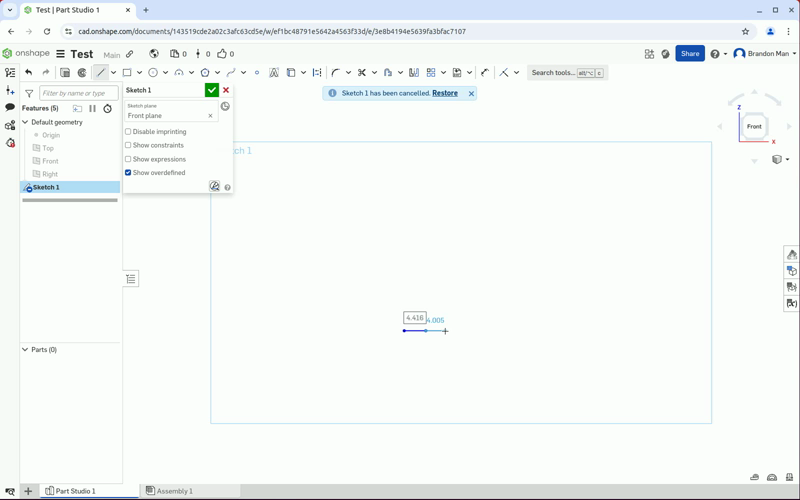
mouse_move(572, 330)
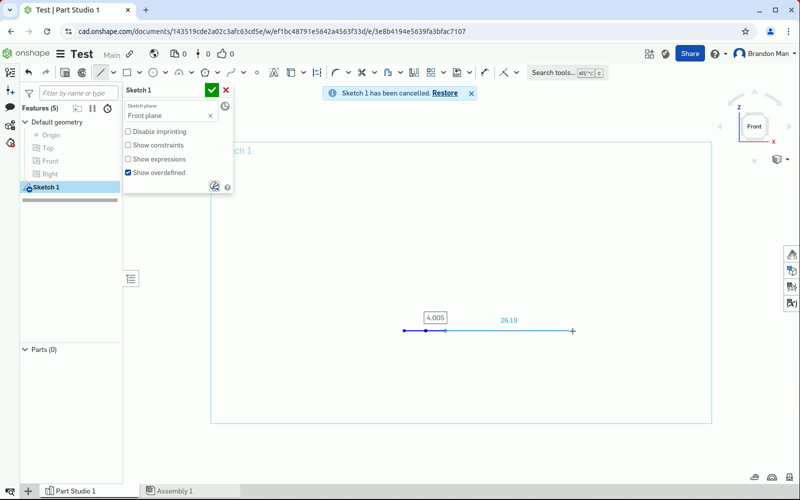
click(572, 330)
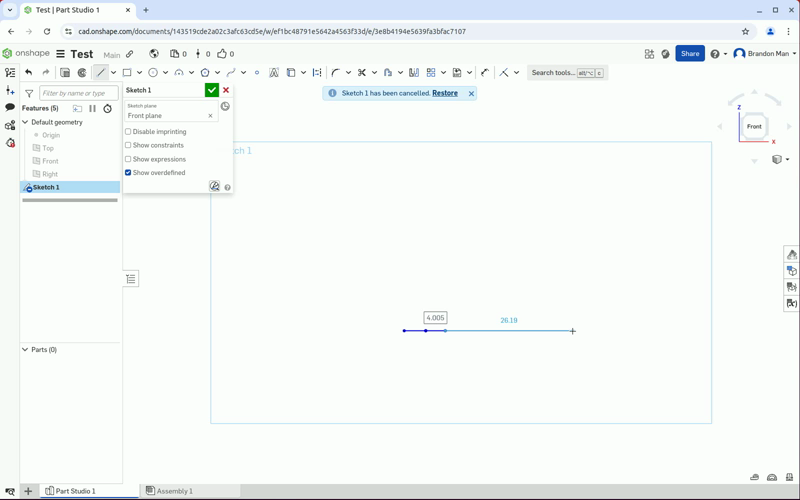
key_up(shift)
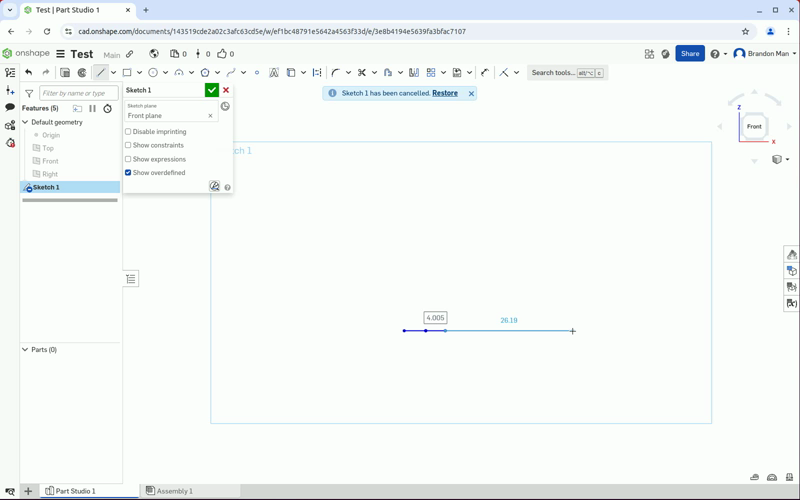
key_down(shift)
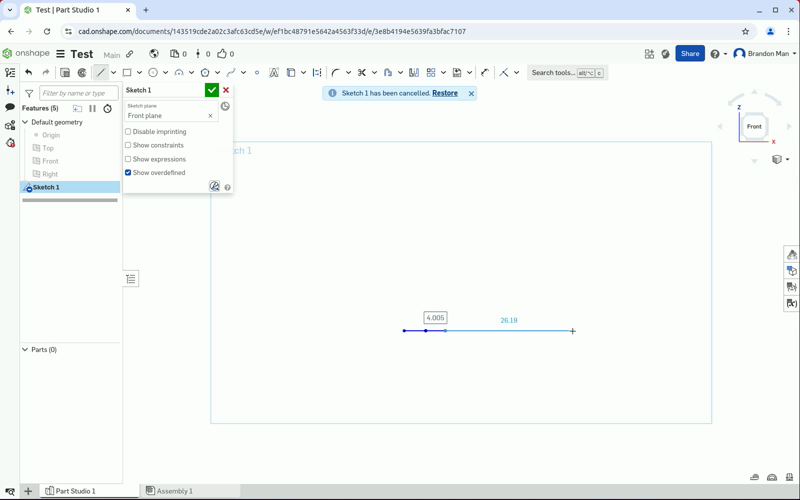
mouse_move(589, 330)
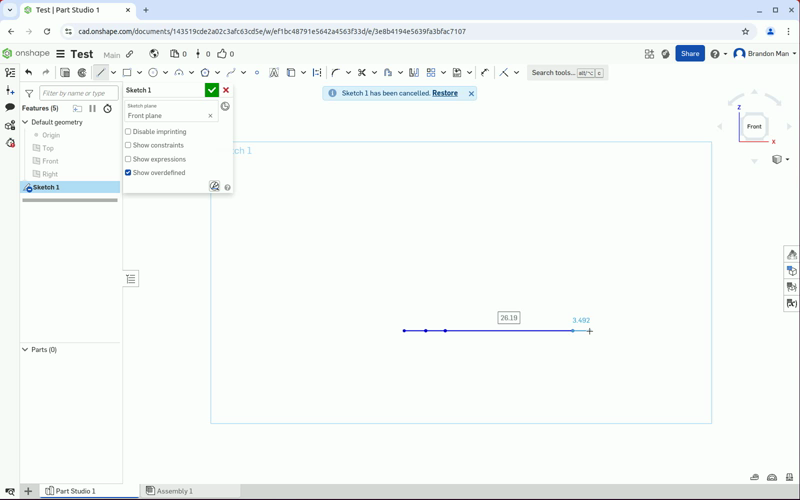
mouse_move(572, 327)
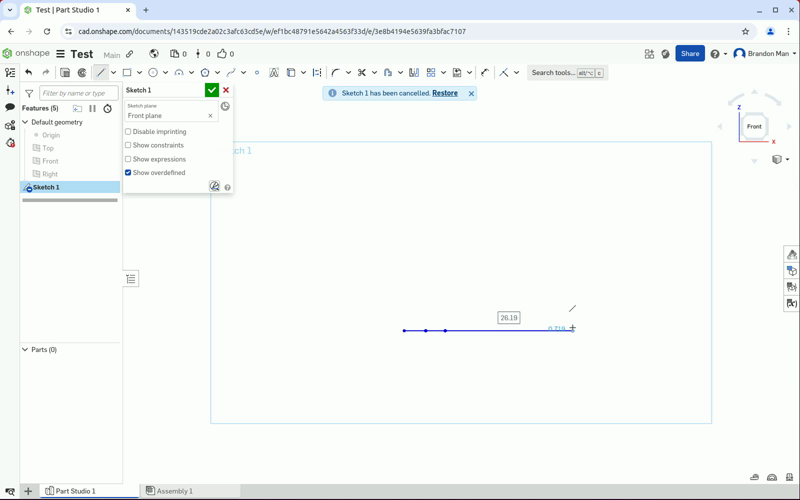
scroll(6)
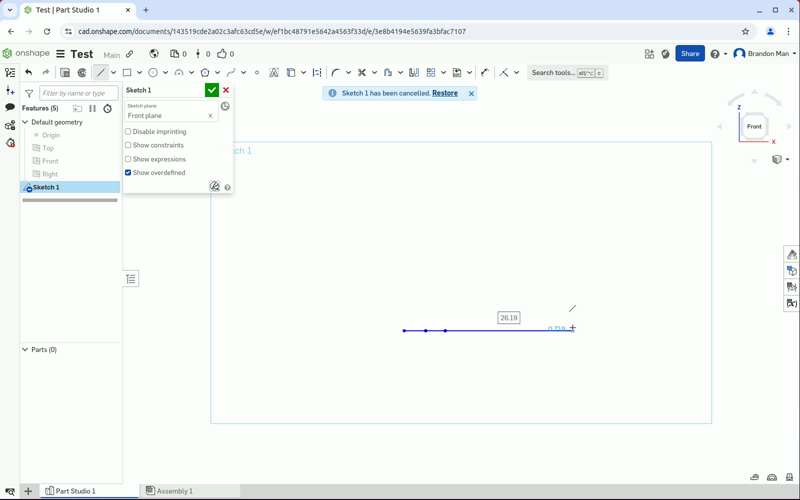
scroll(6)
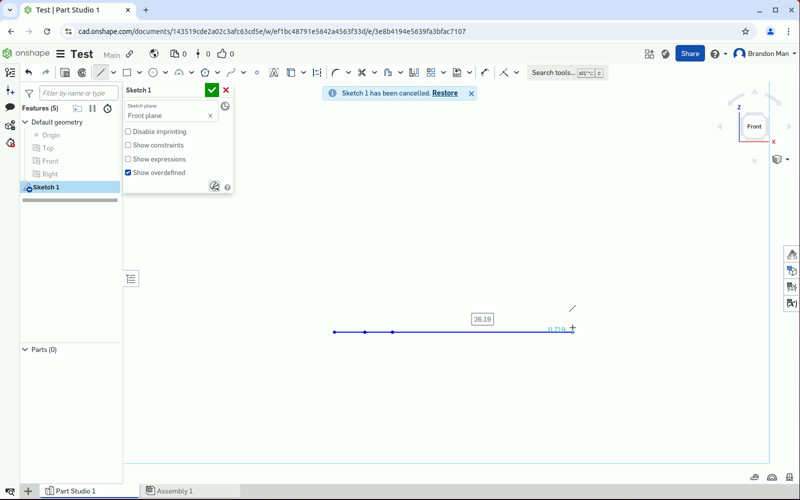
scroll(6)
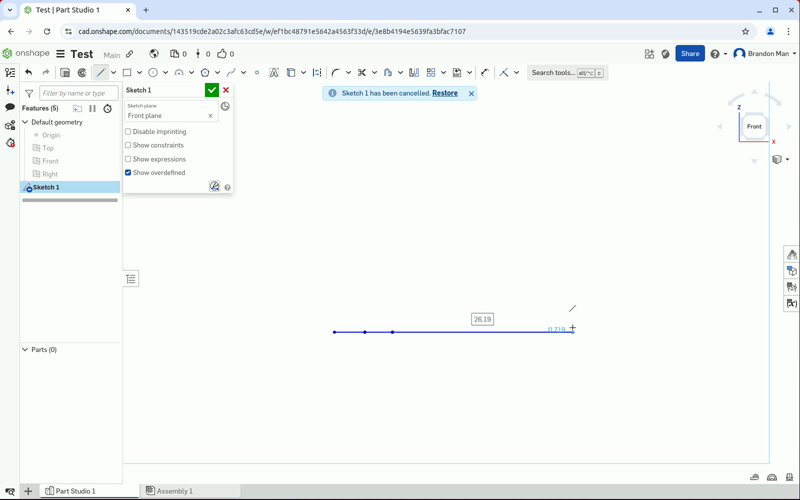
scroll(6)
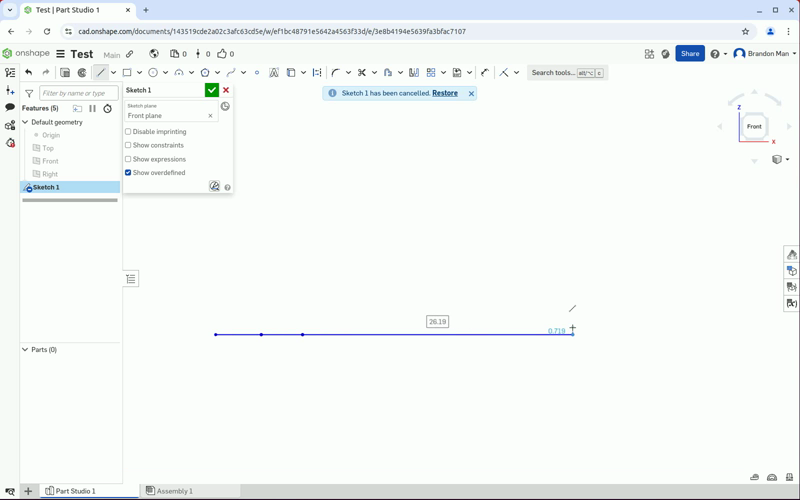
scroll(6)
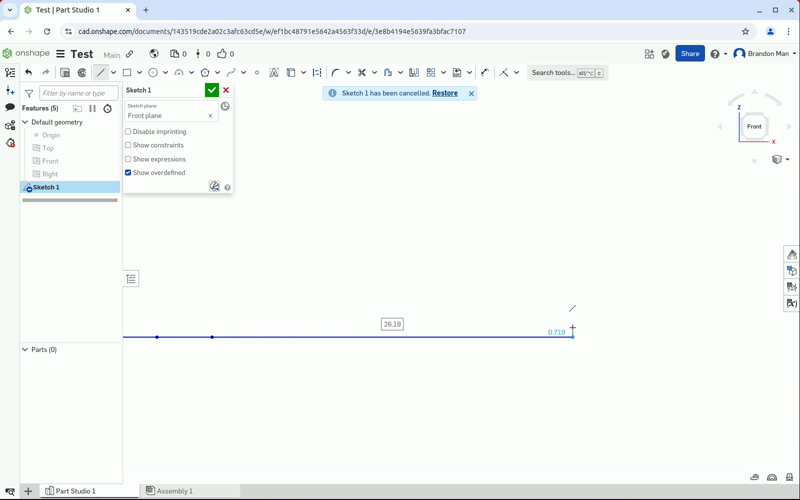
scroll(6)
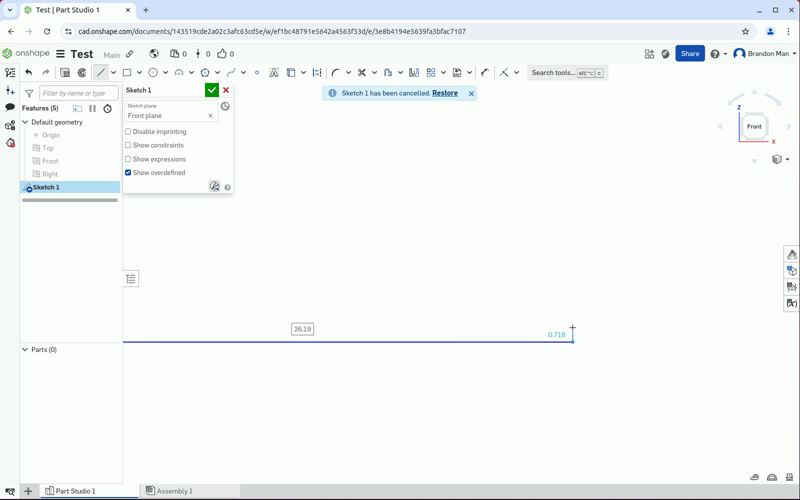
scroll(6)
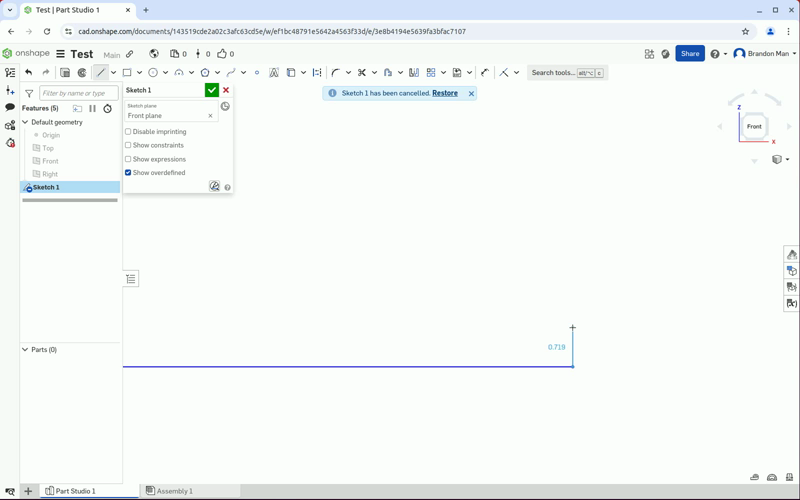
click(572, 327)
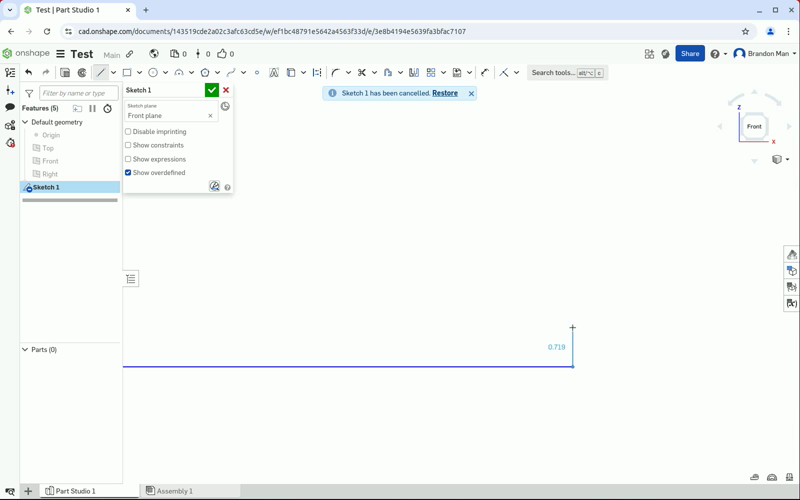
scroll(-6)
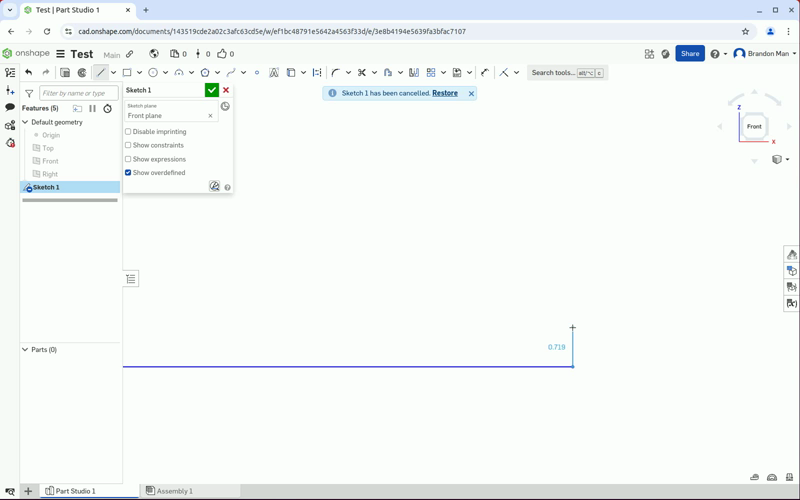
scroll(-6)
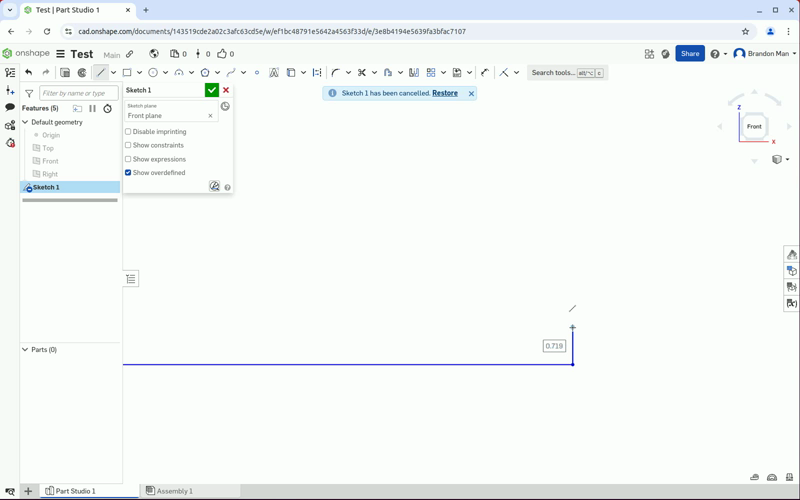
scroll(-6)
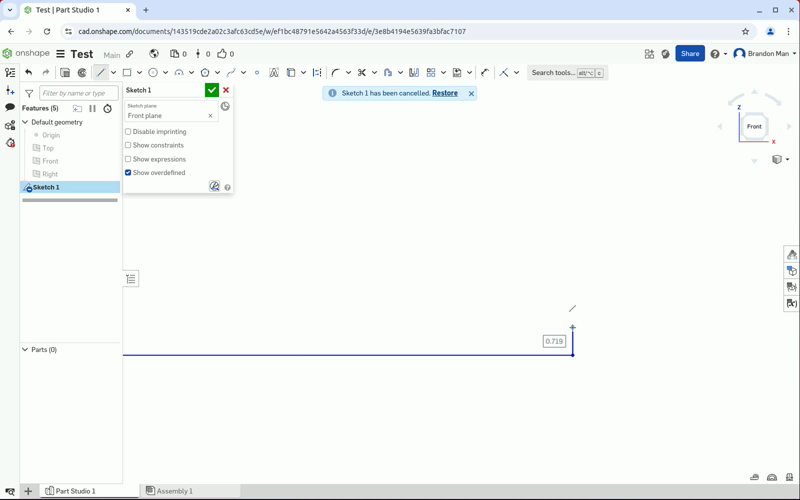
scroll(-6)
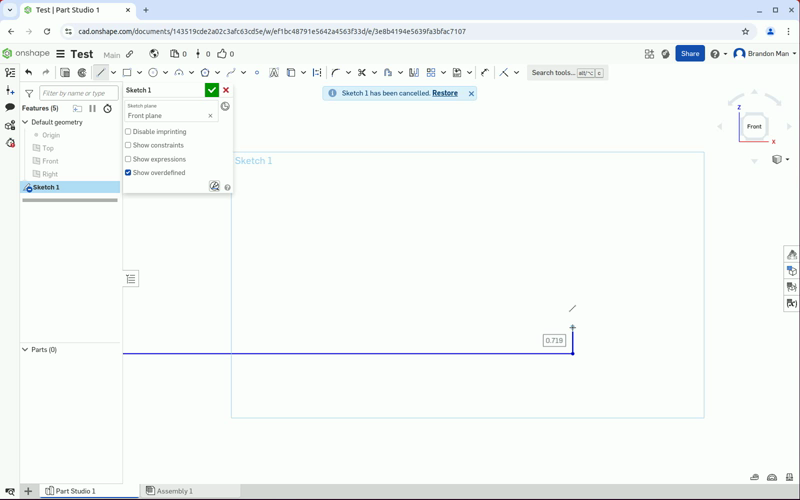
scroll(-6)
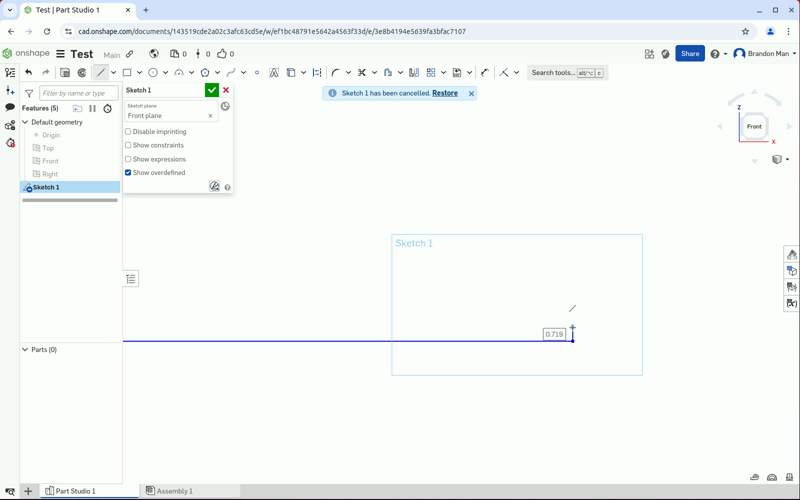
scroll(-6)
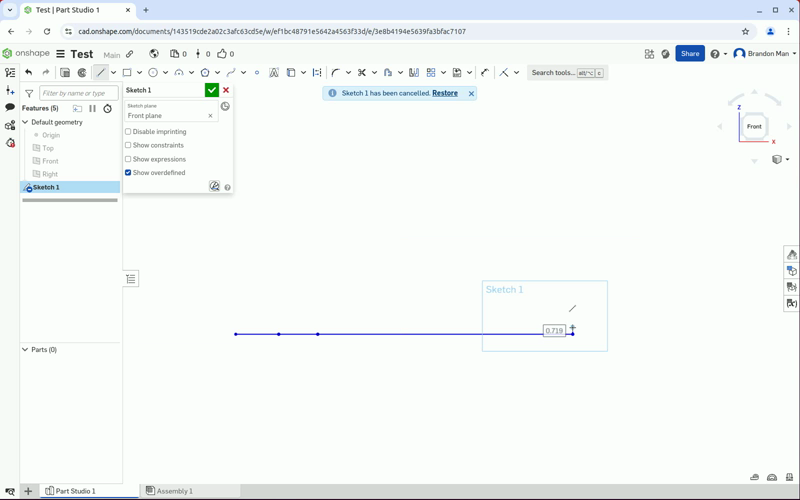
scroll(-6)
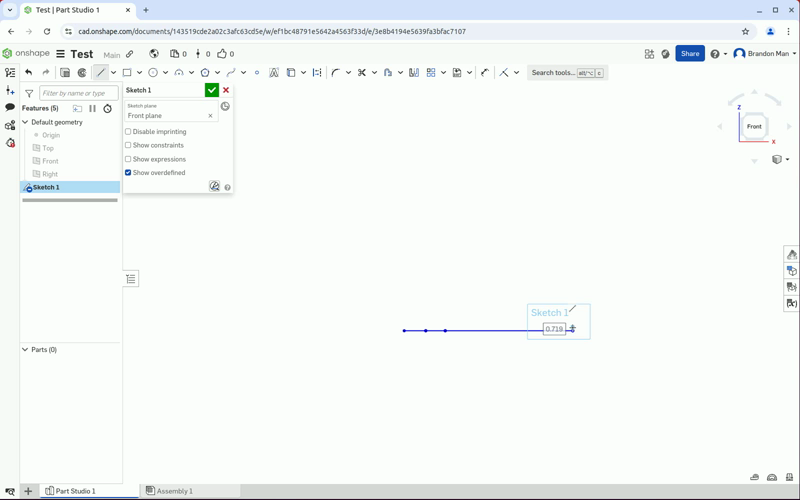
key_up(shift)
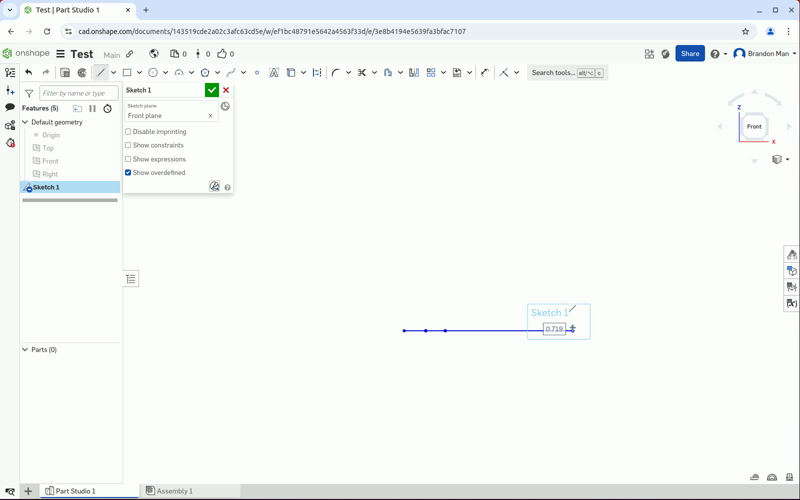
key_down(shift)
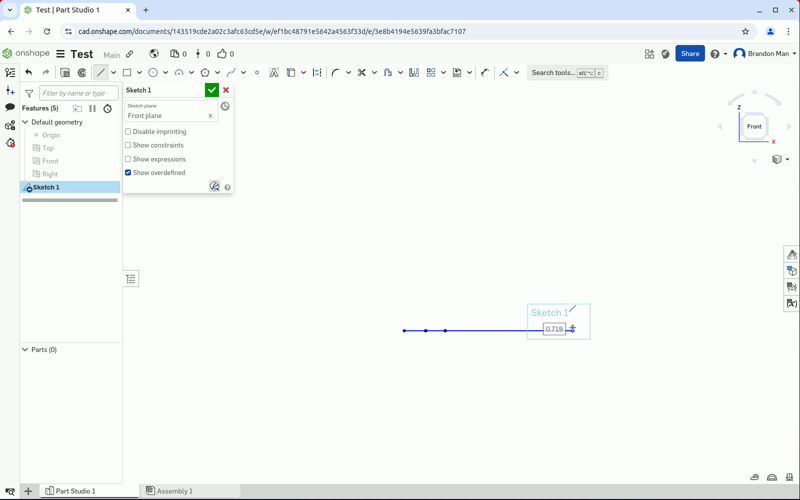
mouse_move(572, 208)
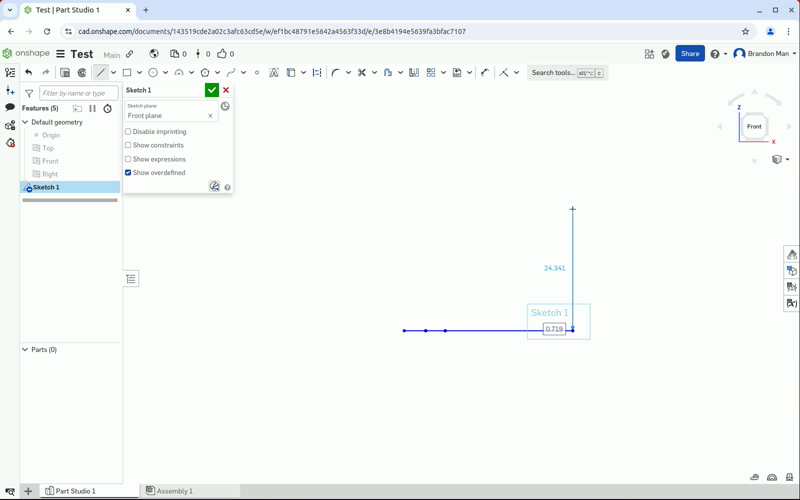
click(572, 208)
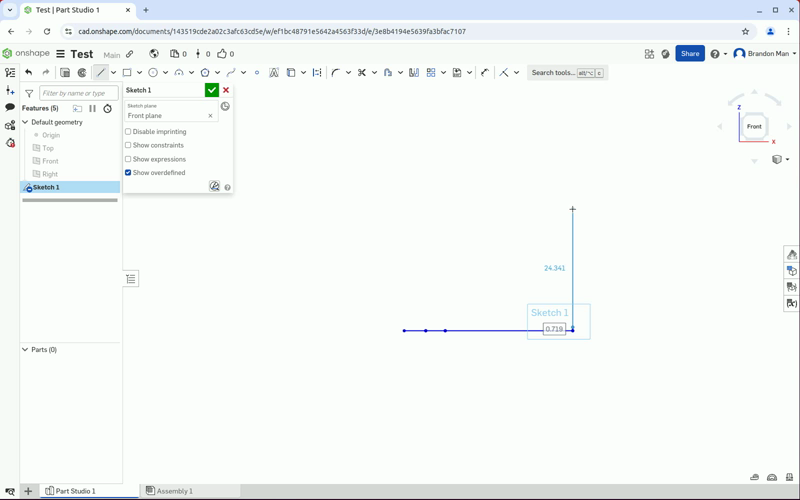
key_up(shift)
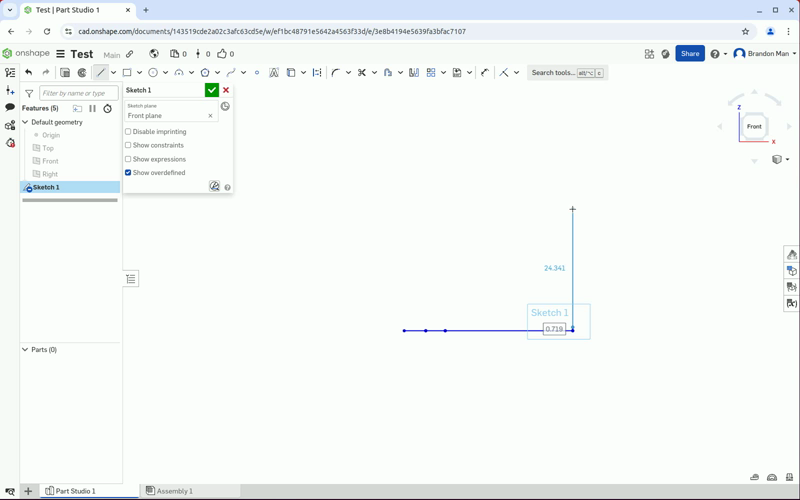
key_down(shift)
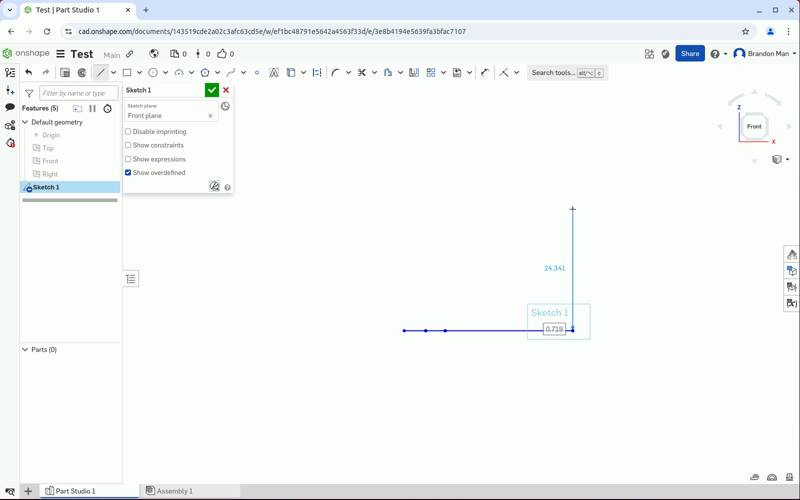
mouse_move(589, 208)
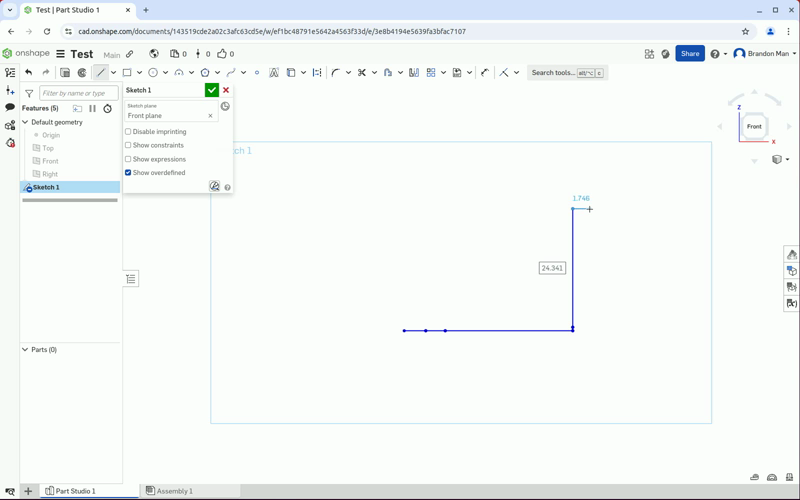
mouse_move(516, 208)
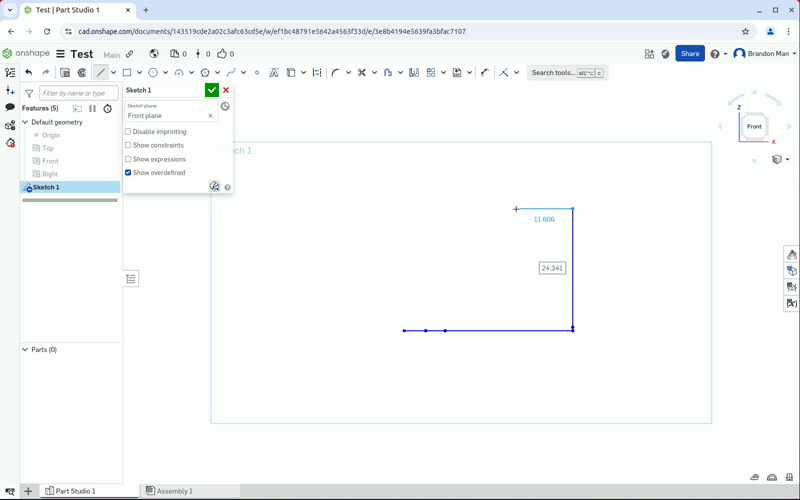
click(516, 208)
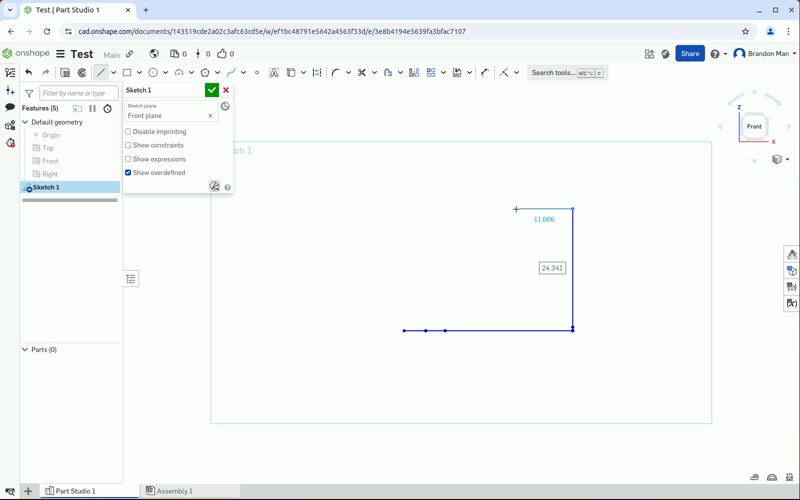
key_up(shift)
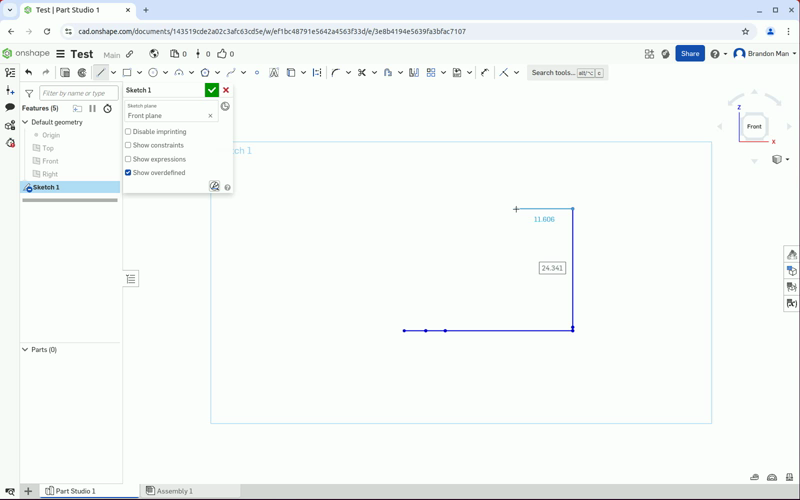
key_down(shift)
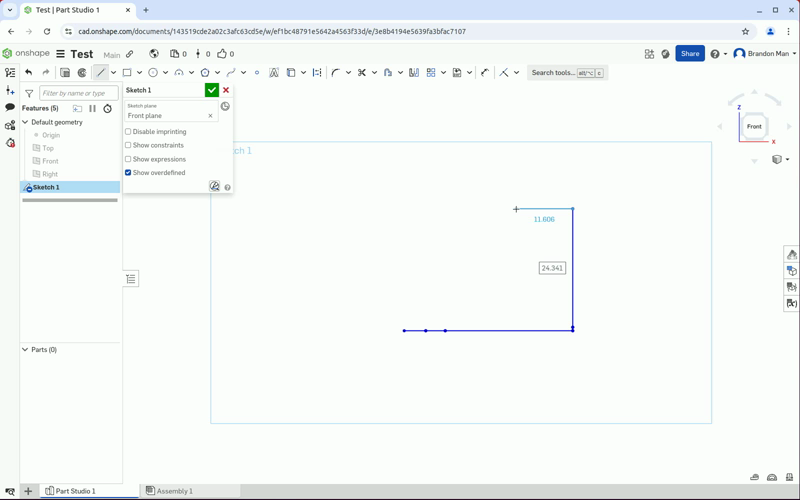
mouse_move(546, 208)
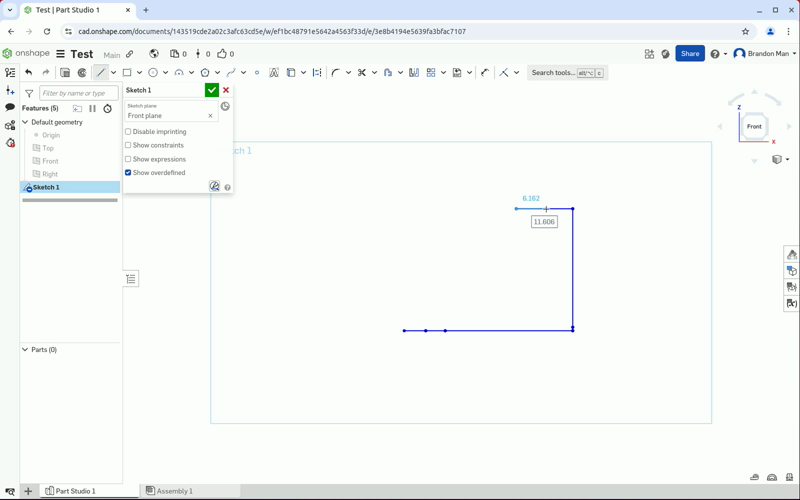
mouse_move(516, 256)
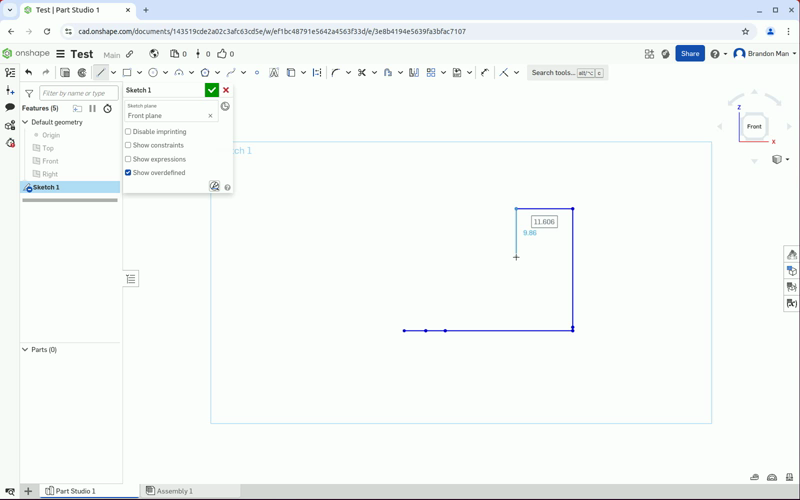
click(516, 256)
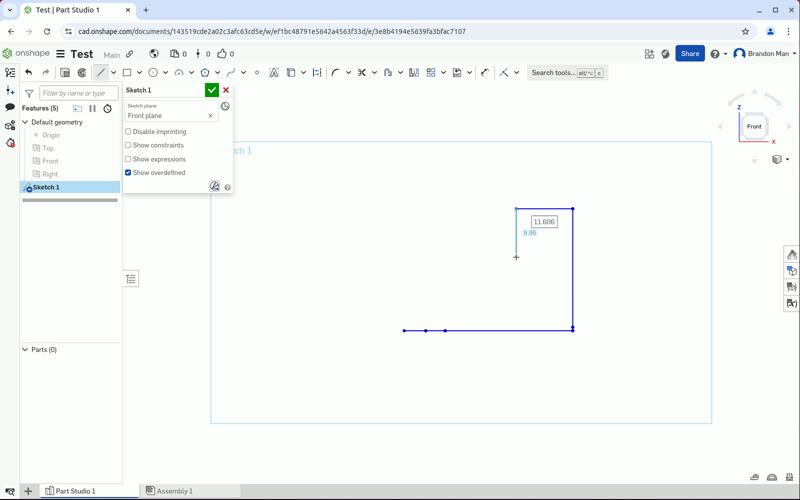
key_up(shift)
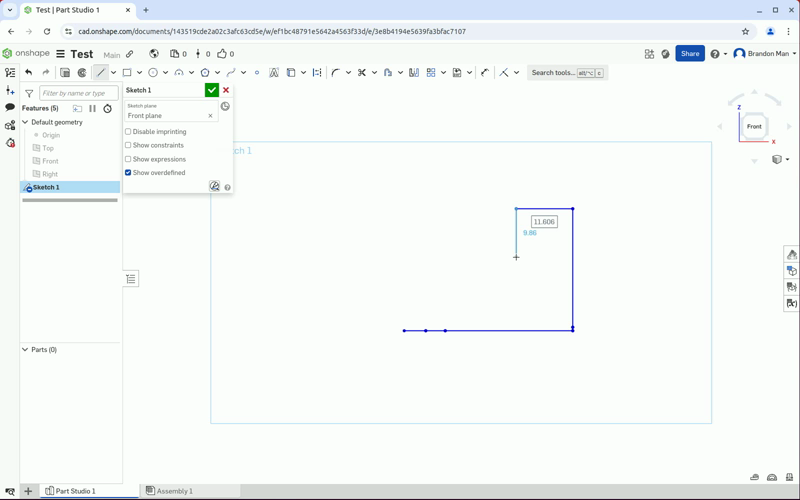
key_down(shift)
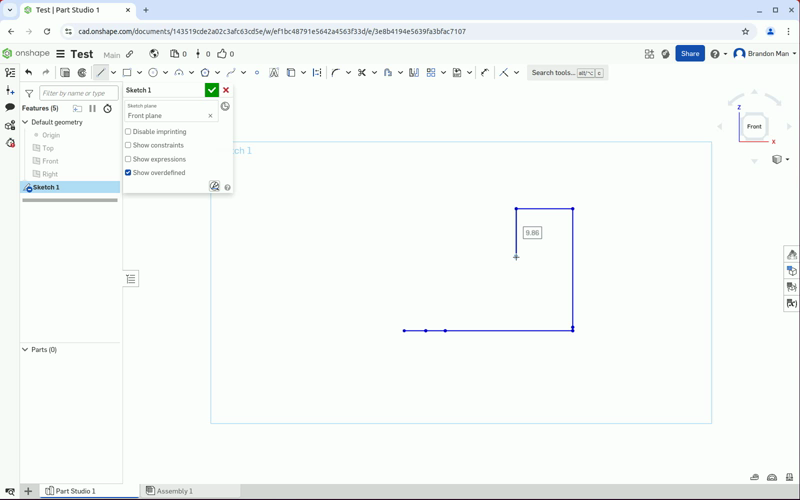
mouse_move(546, 256)
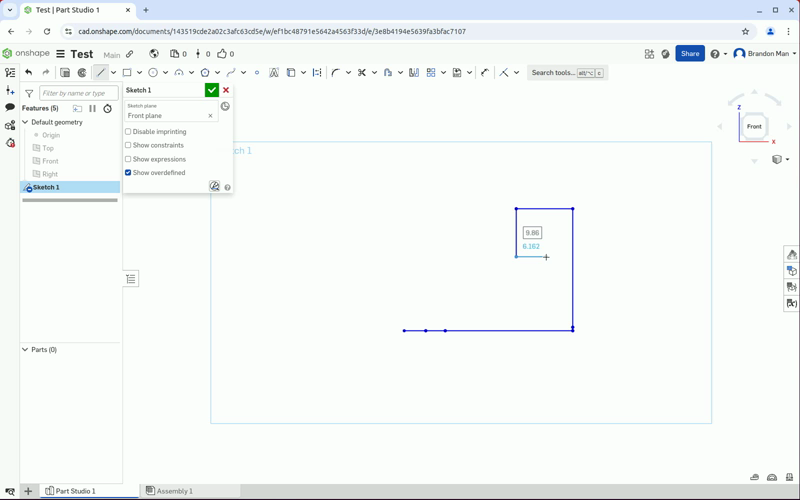
mouse_move(461, 256)
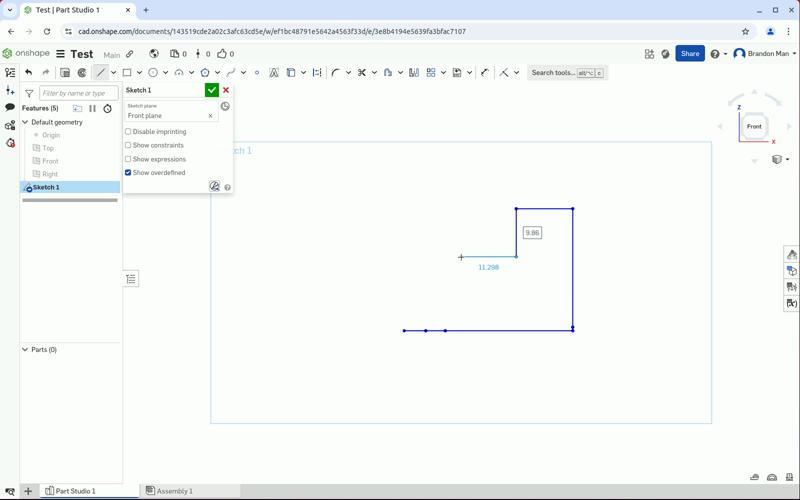
click(461, 256)
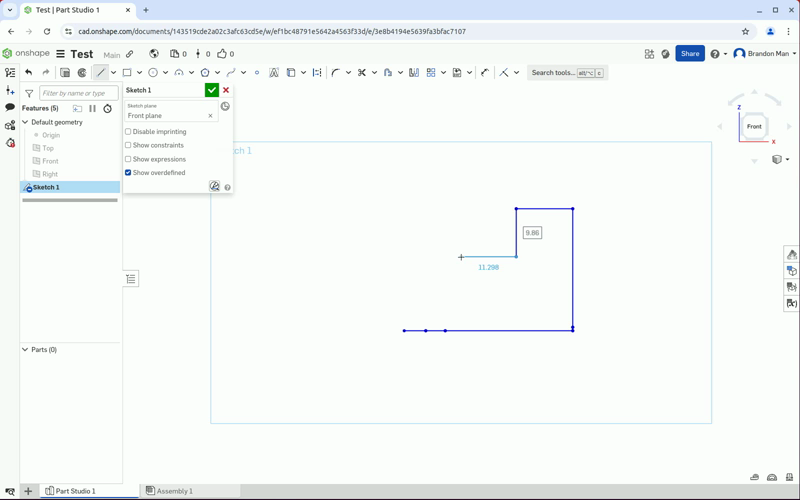
key_up(shift)
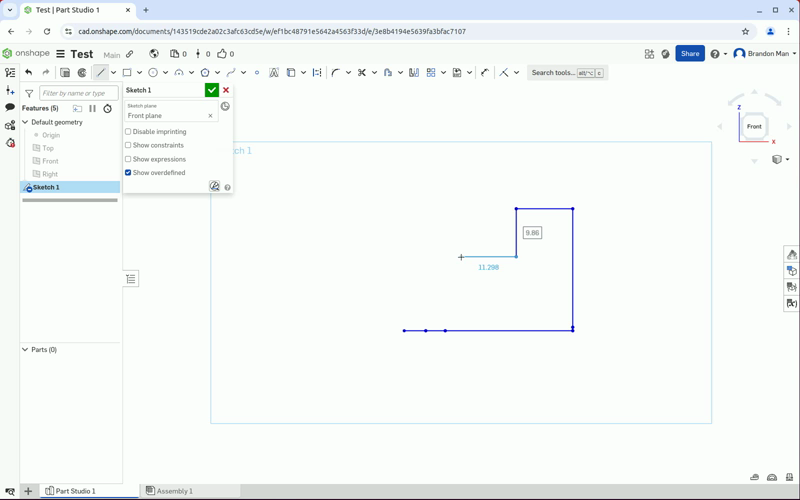
key_down(shift)
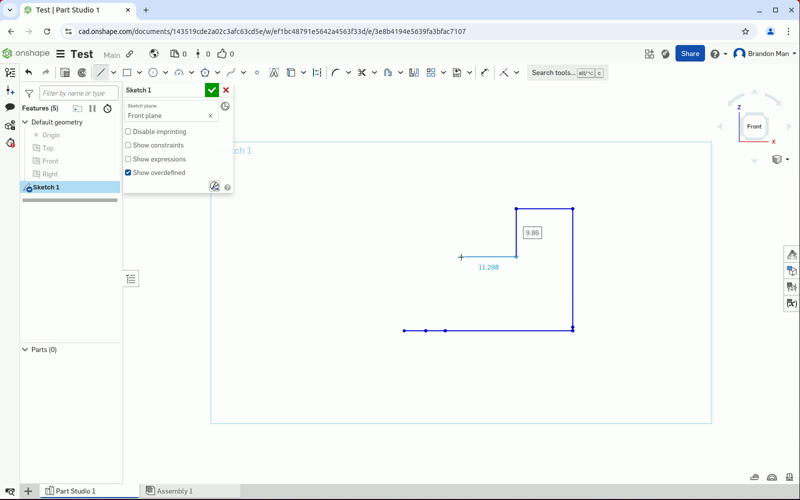
mouse_move(491, 256)
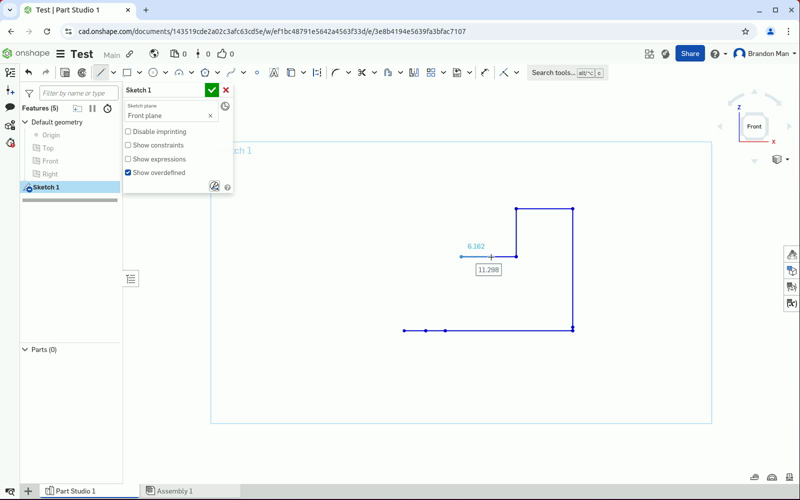
mouse_move(461, 208)
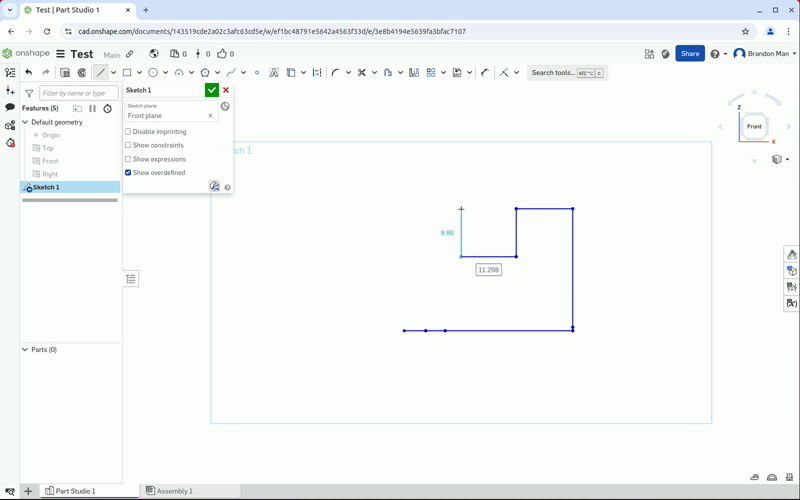
click(461, 208)
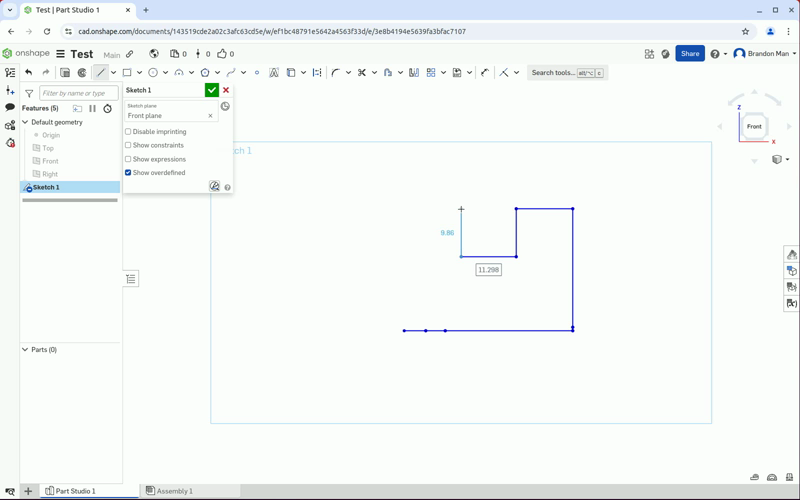
key_up(shift)
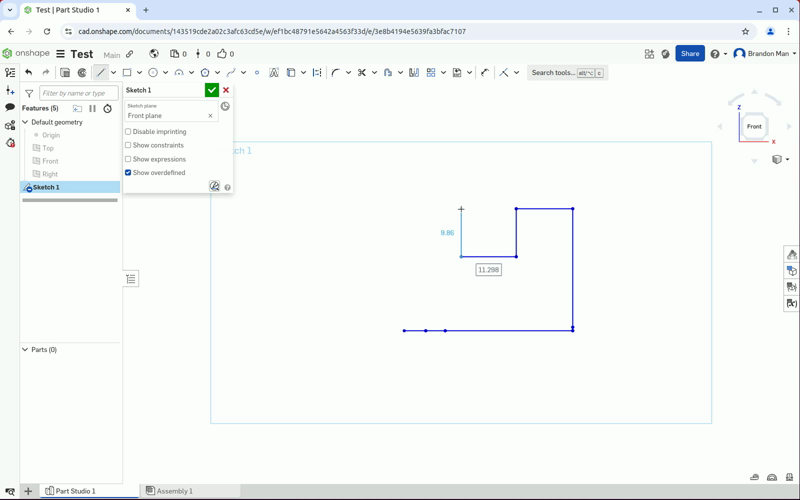
key_down(shift)
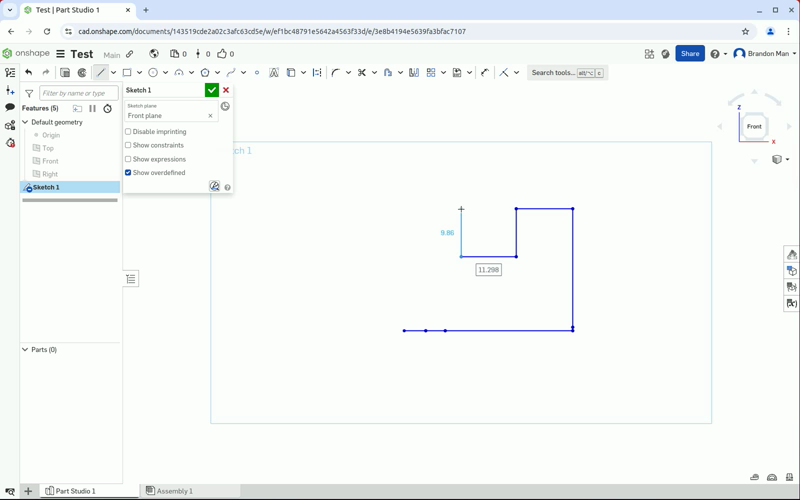
mouse_move(491, 208)
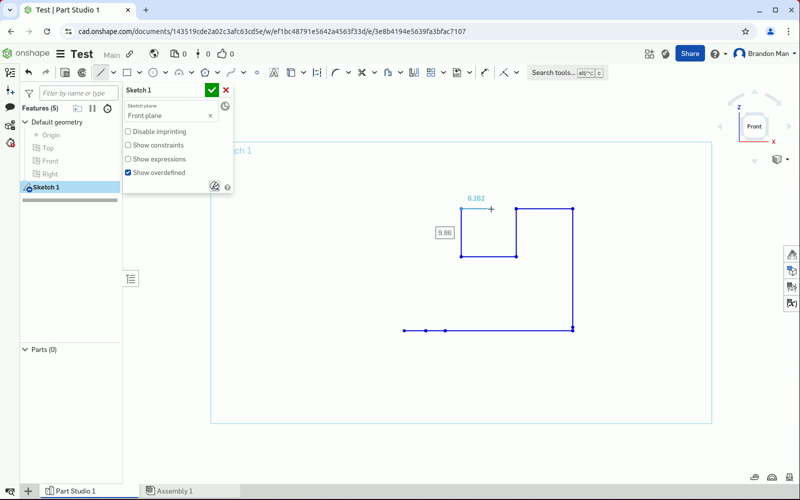
mouse_move(404, 208)
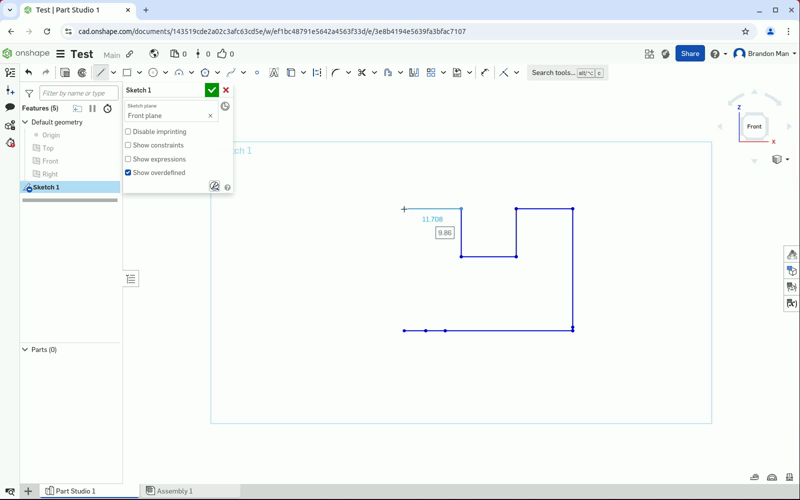
click(404, 208)
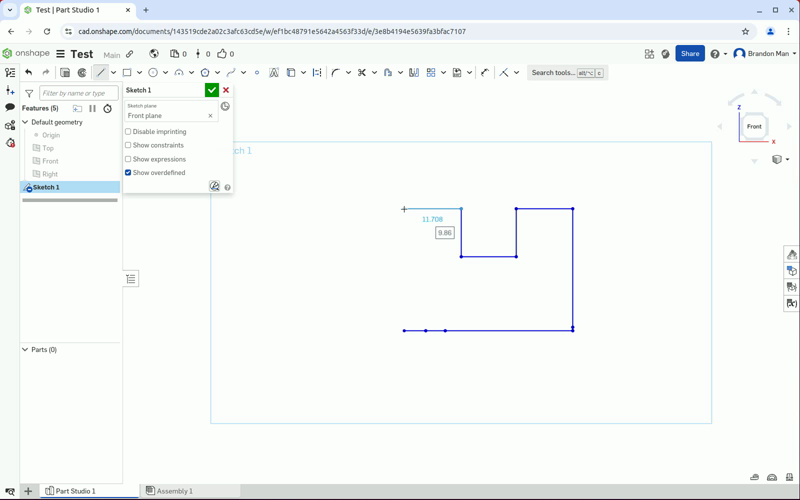
key_up(shift)
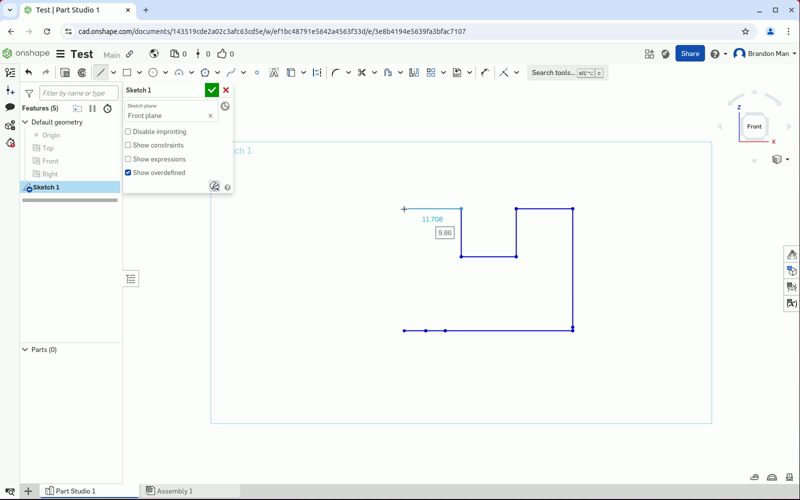
key_down(shift)
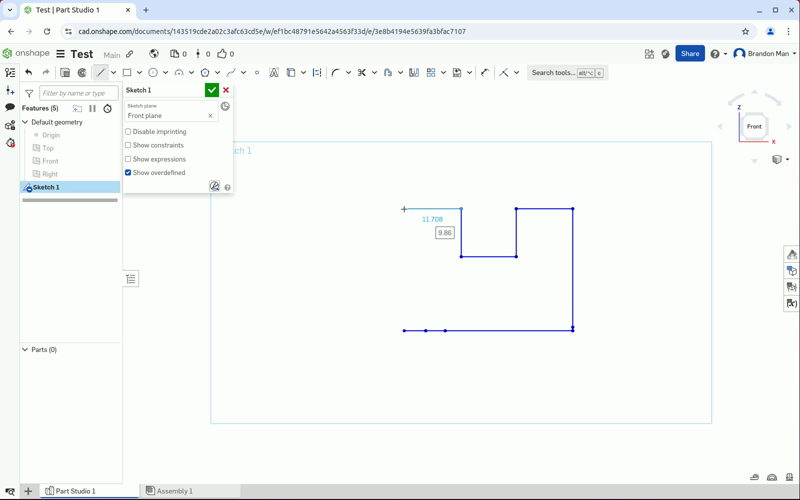
mouse_move(404, 330)
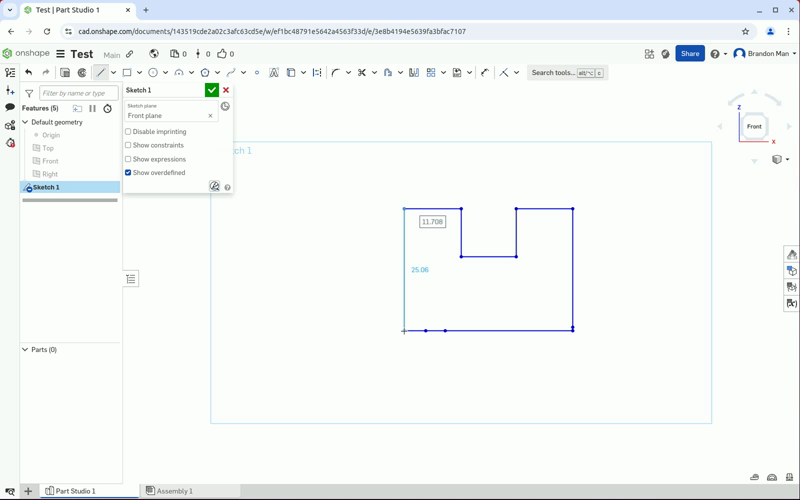
key_up(shift)
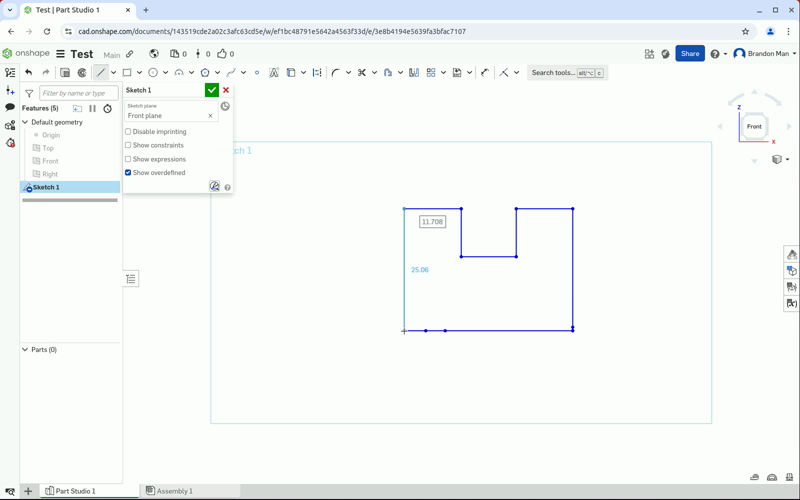
click(404, 330)
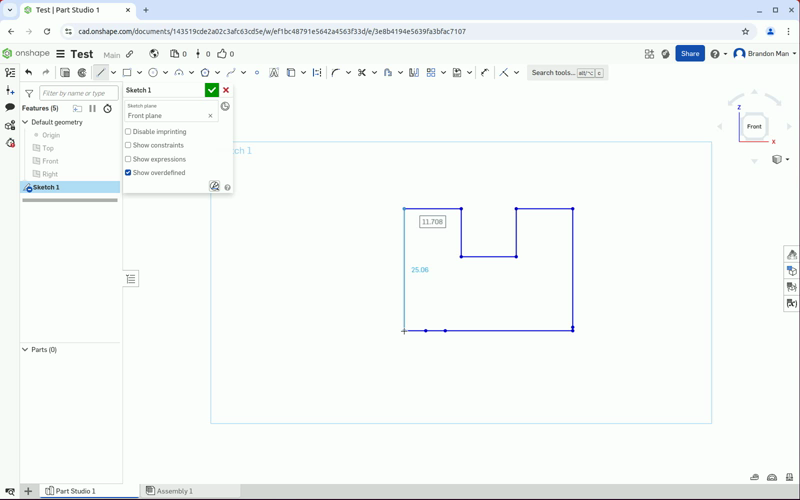
key(esc)
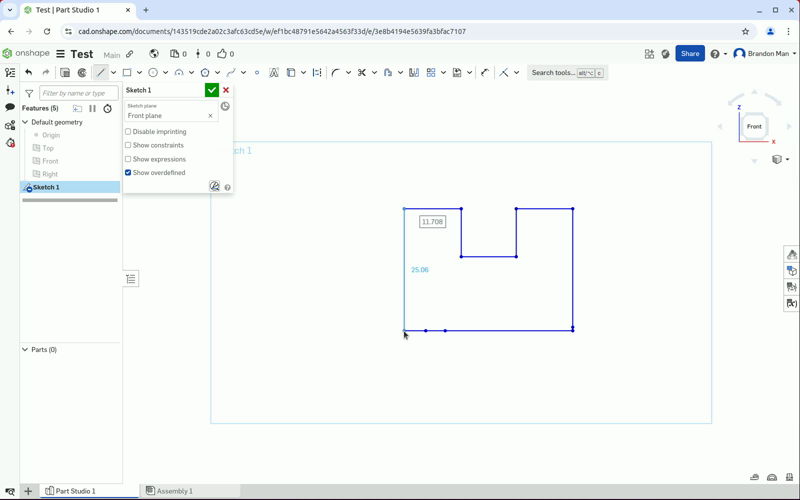
mouse_move(436, 226)
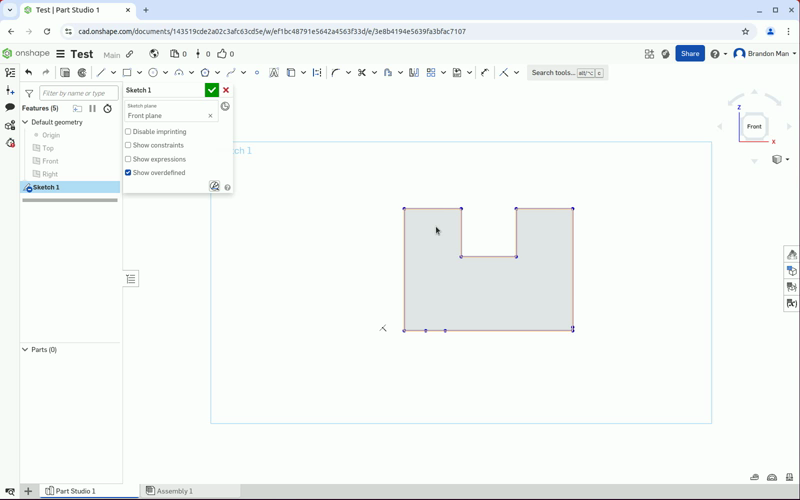
click(436, 226)
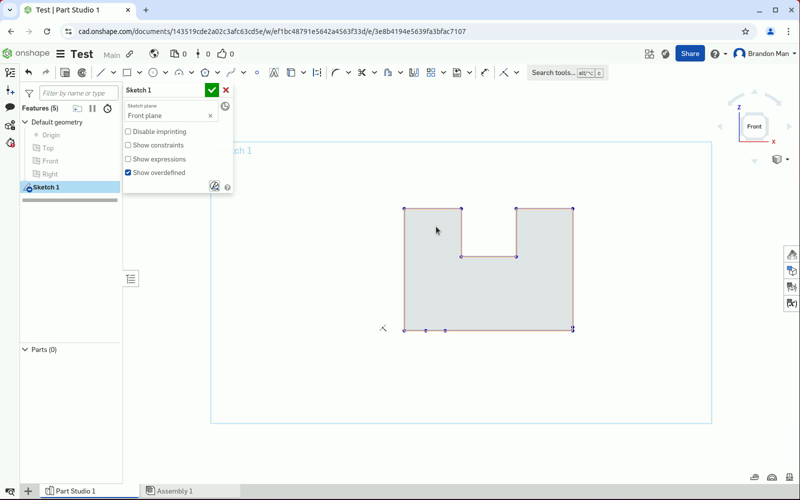
mouse_move(73, 352)
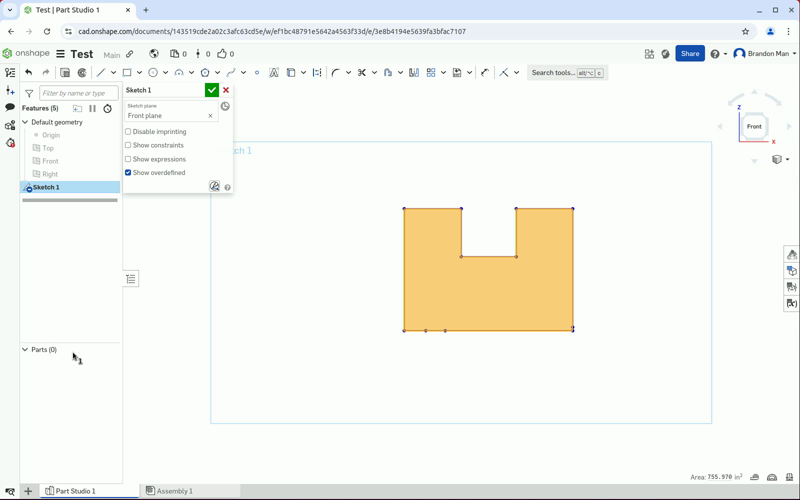
key(shift+y)
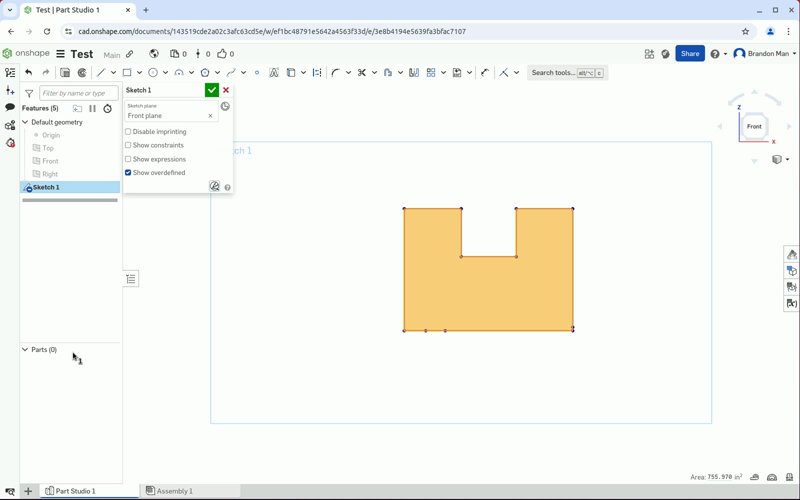
key(shift+e)
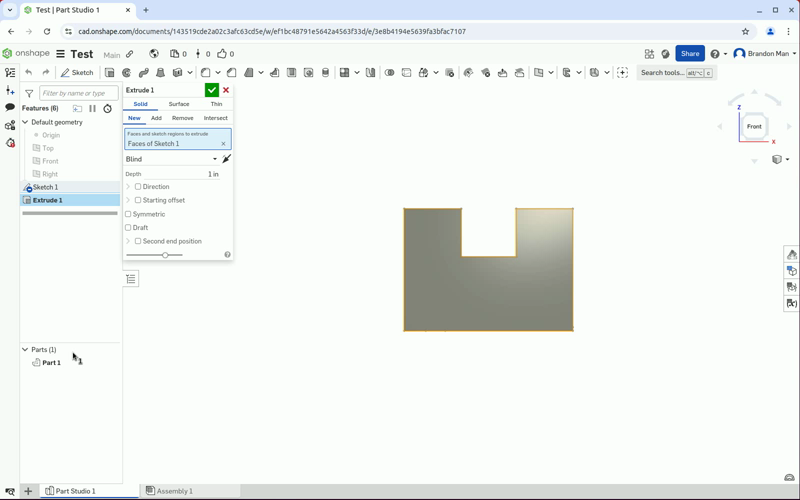
mouse_move(143, 106)
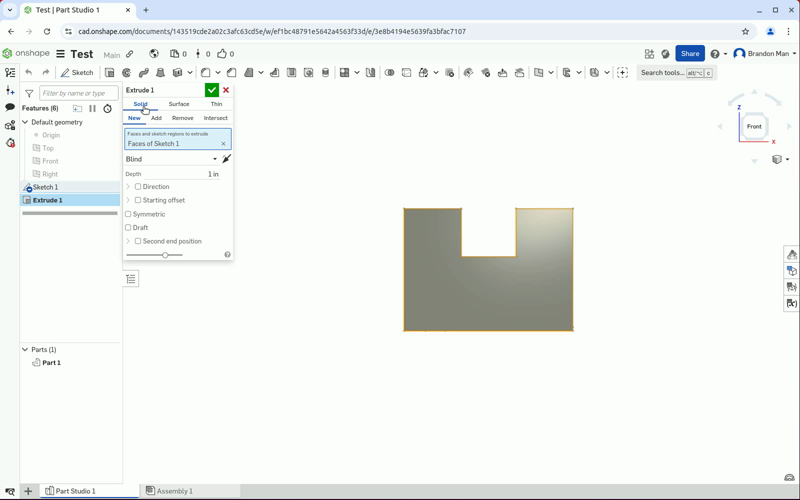
click(143, 106)
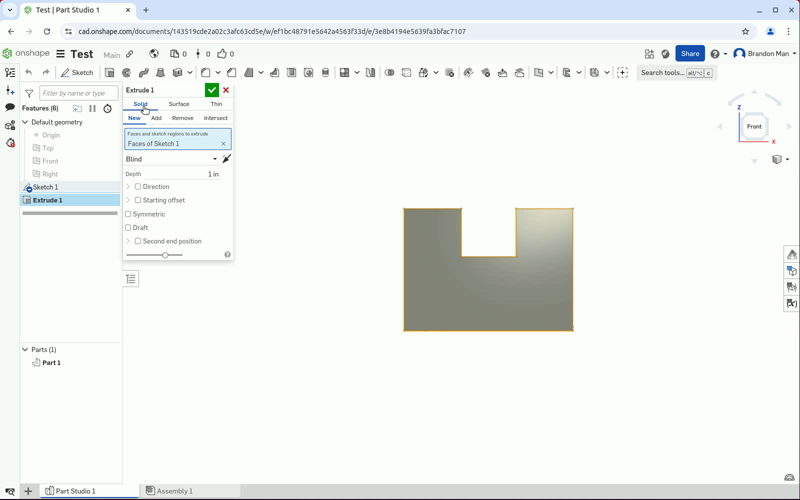
mouse_move(137, 120)
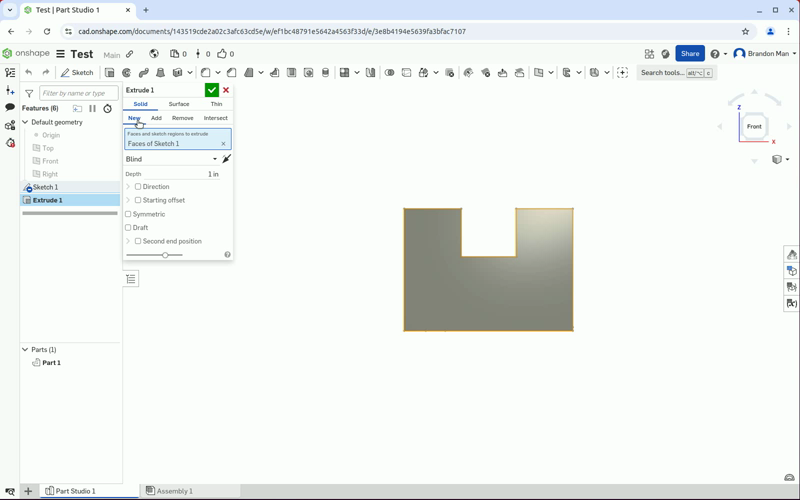
click(137, 120)
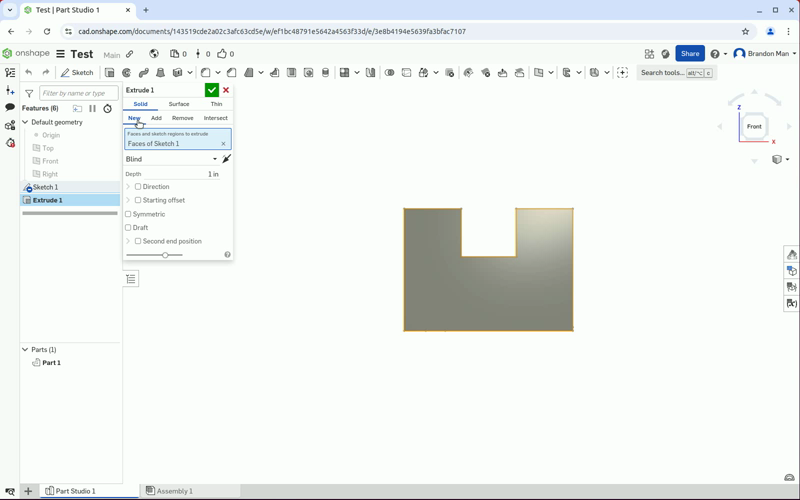
key(tab, 4)
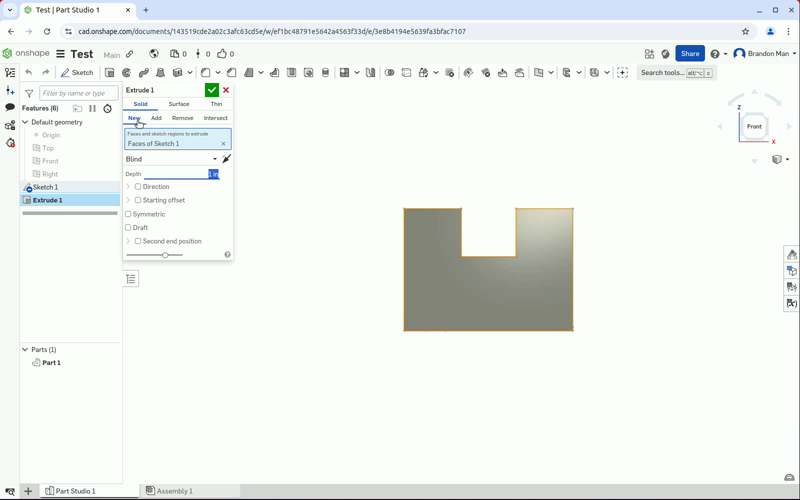
text(7.703)
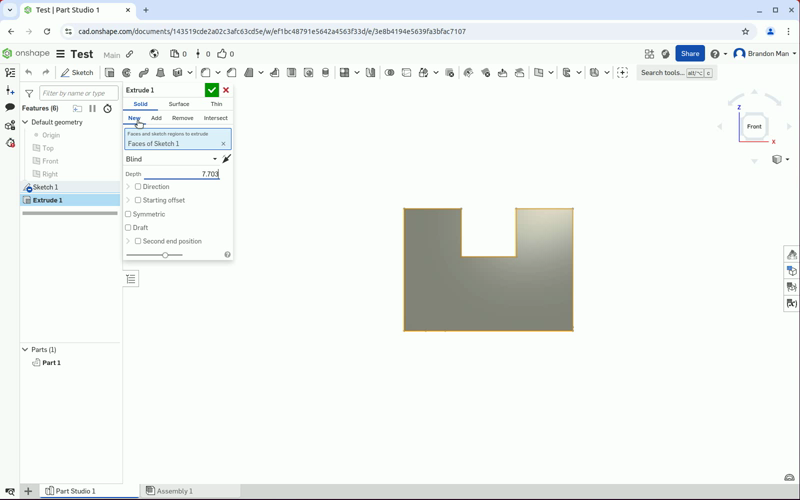
key(enter)
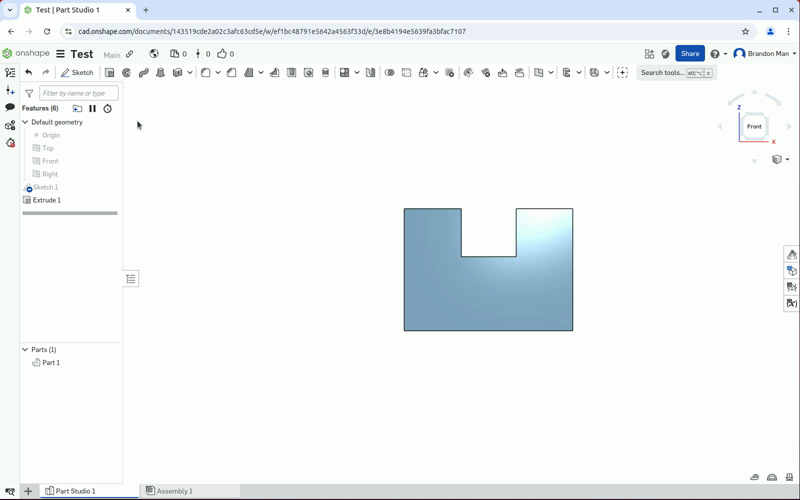
key(shift+h)
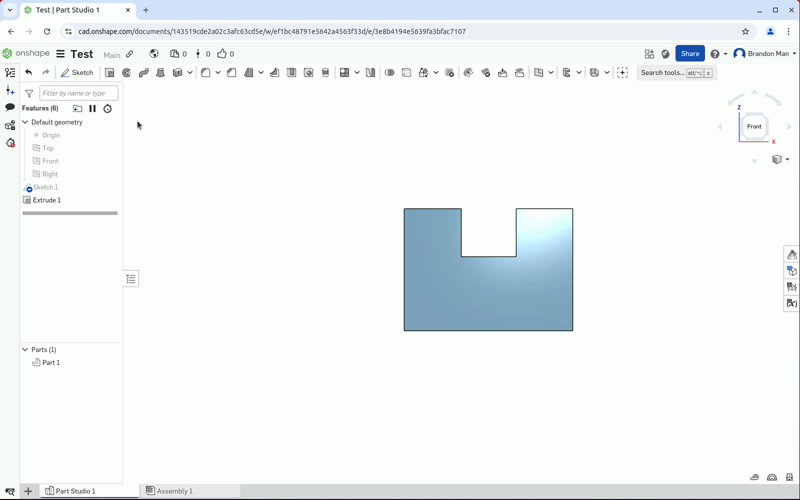
key(shift+h)
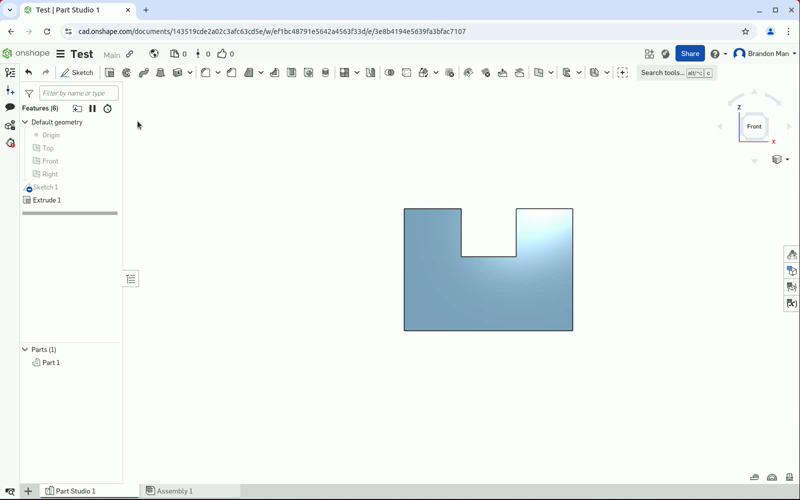
mouse_move(73, 189)
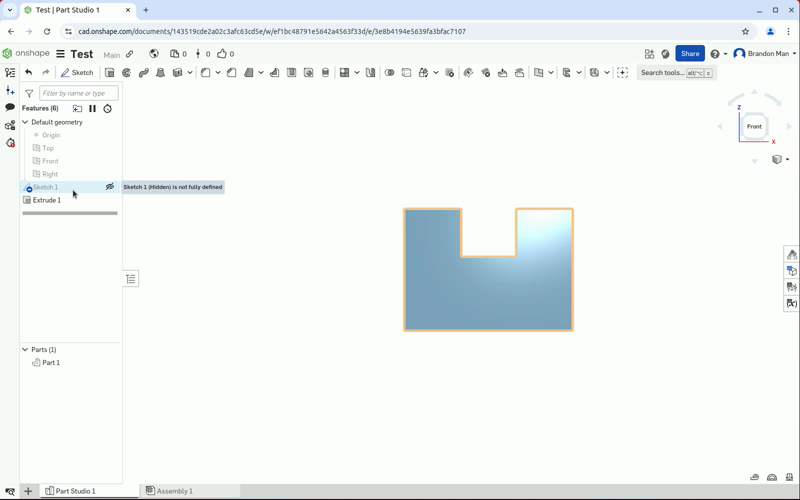
click(73, 189)
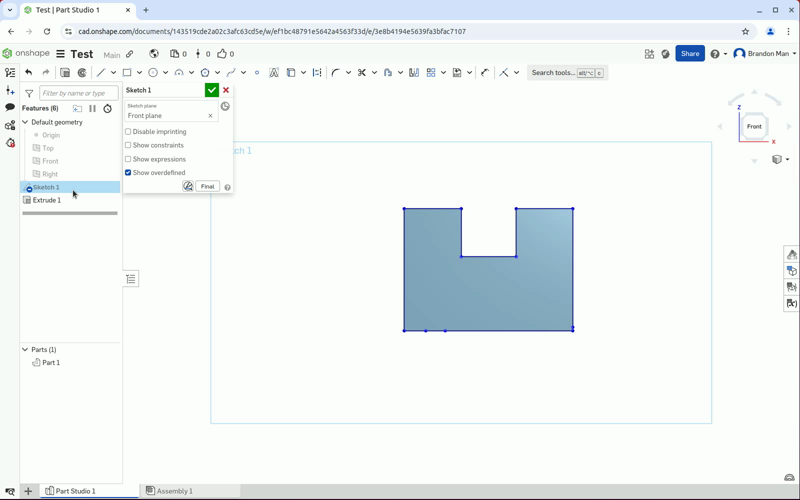
mouse_move(229, 92)
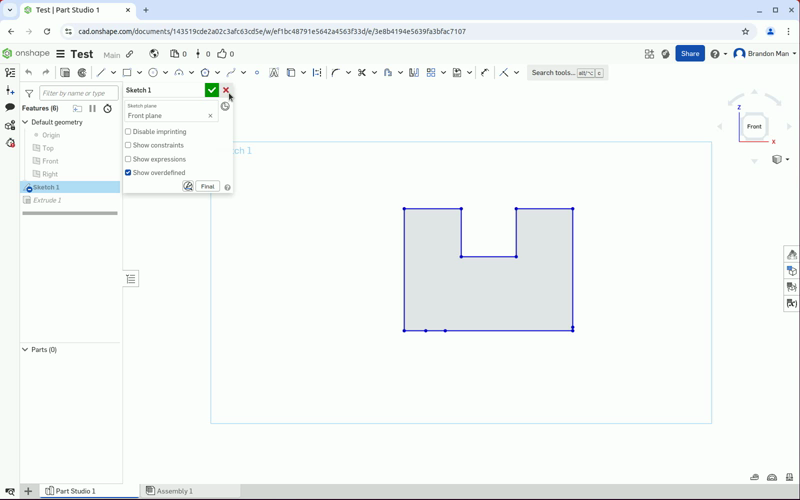
click(229, 92)
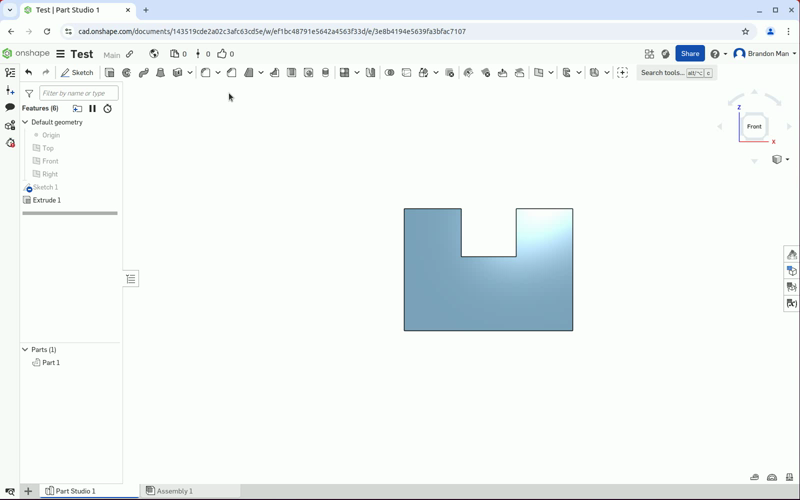
mouse_move(541, 75)
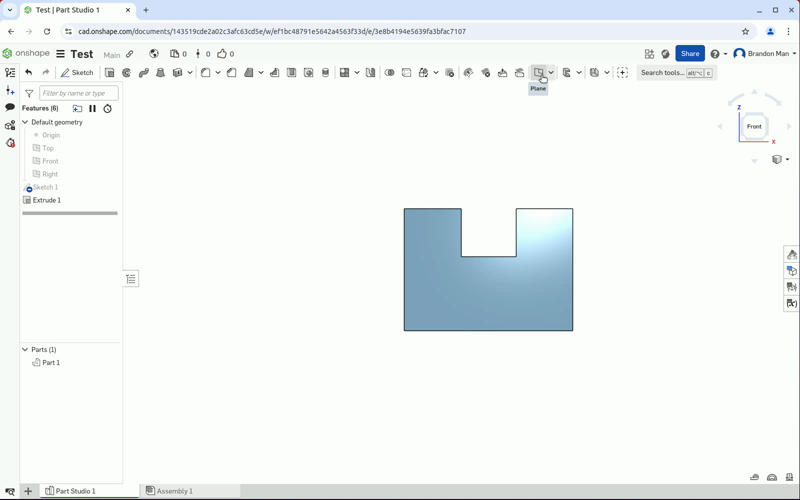
click(541, 75)
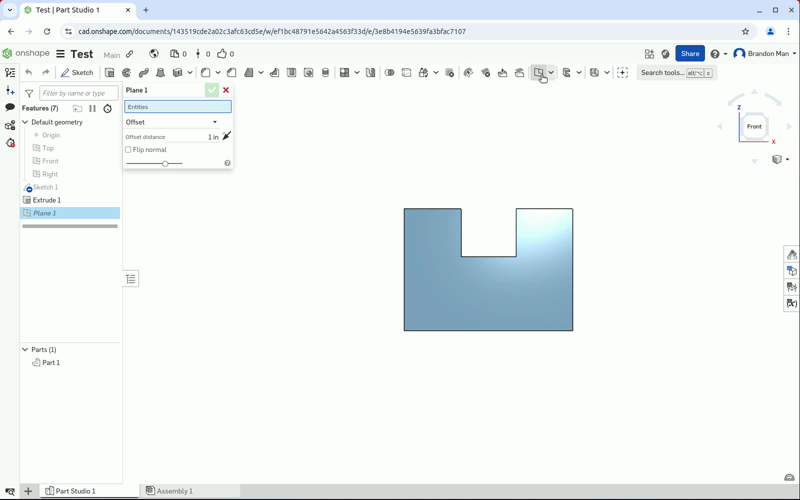
mouse_move(73, 163)
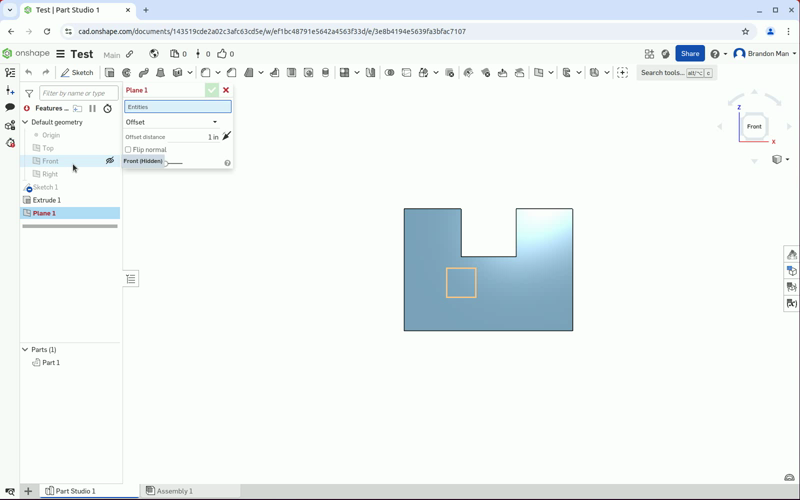
click(73, 163)
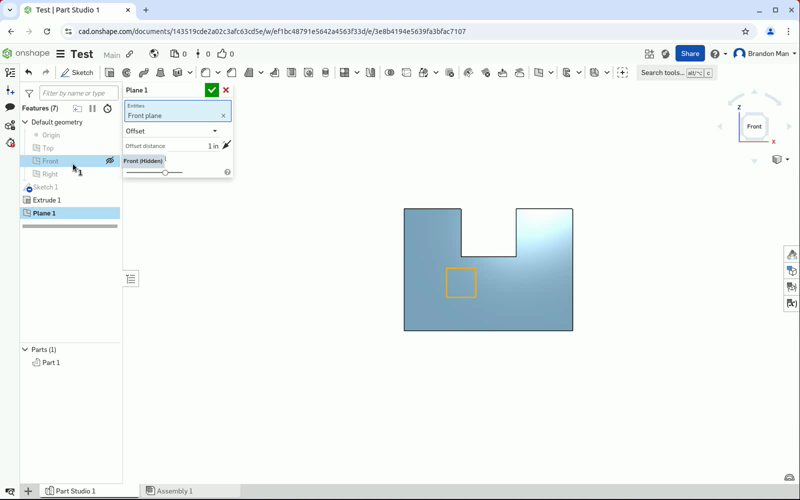
key(tab, 2)
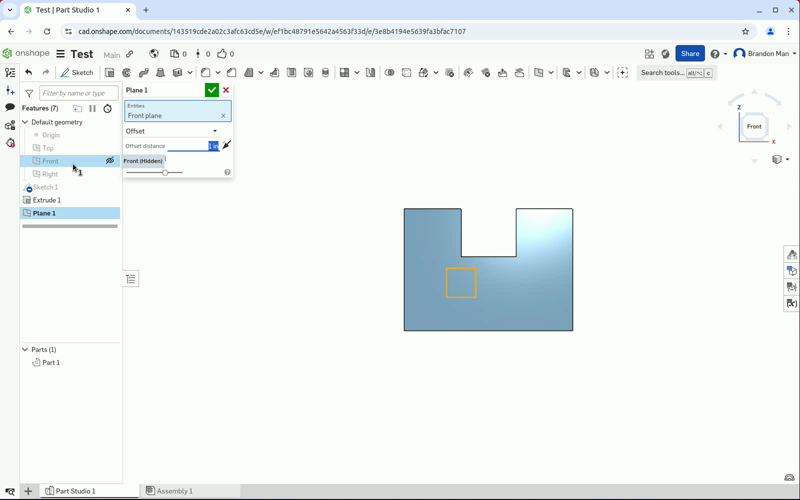
text(7.703)
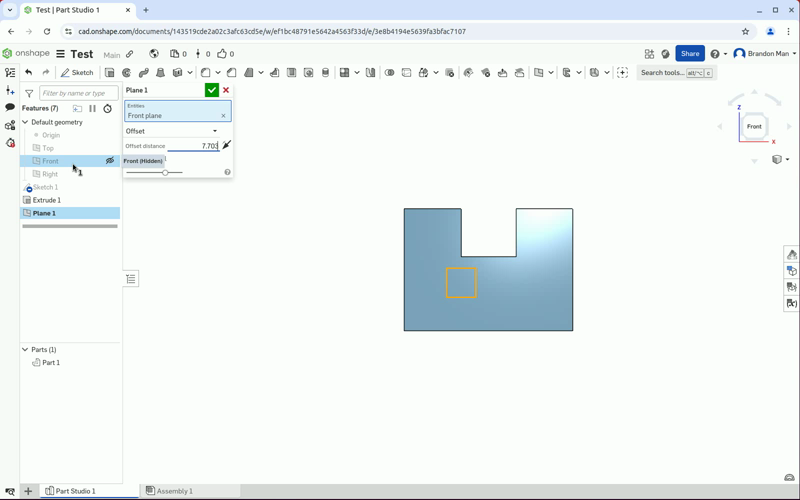
key(enter, 2)
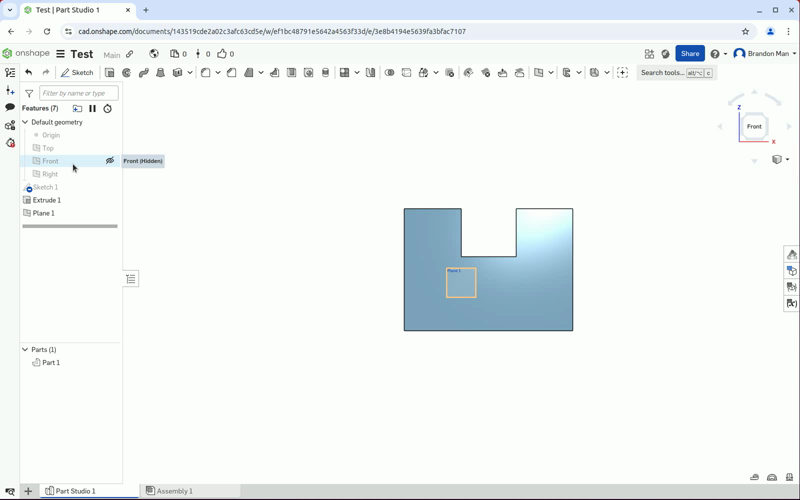
key(shift+s)
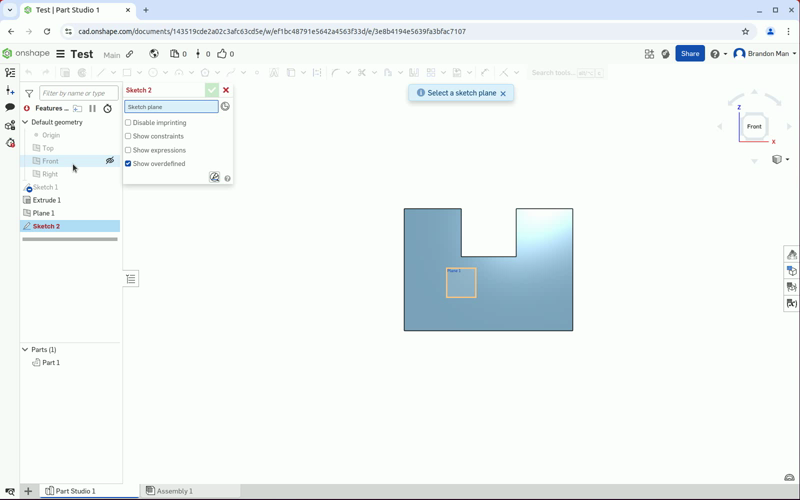
mouse_move(73, 215)
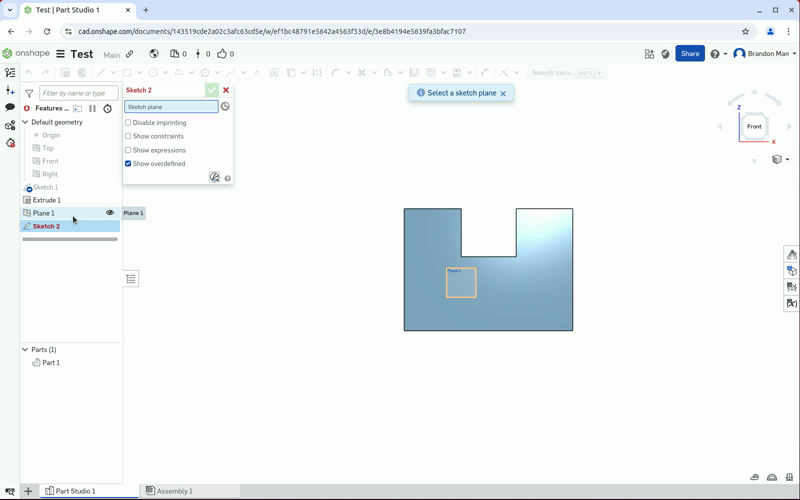
click(73, 215)
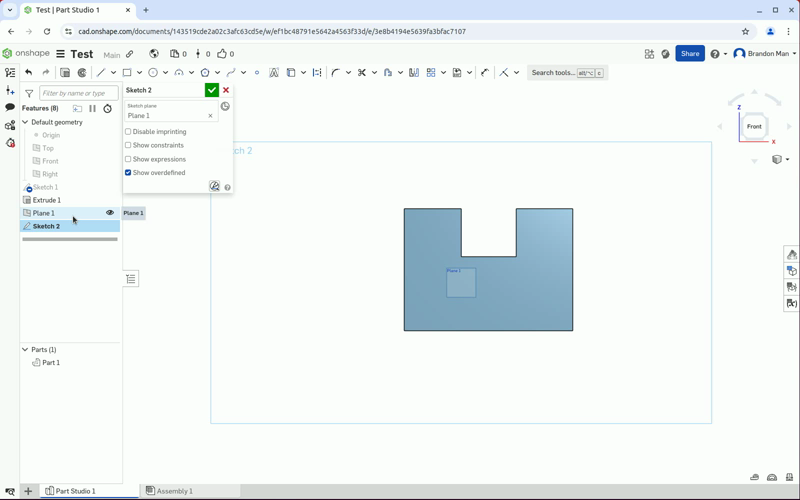
mouse_move(73, 352)
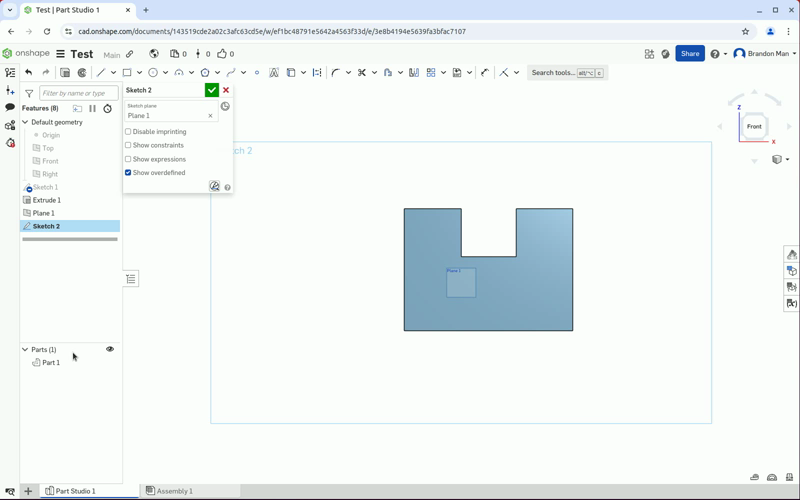
key(y)
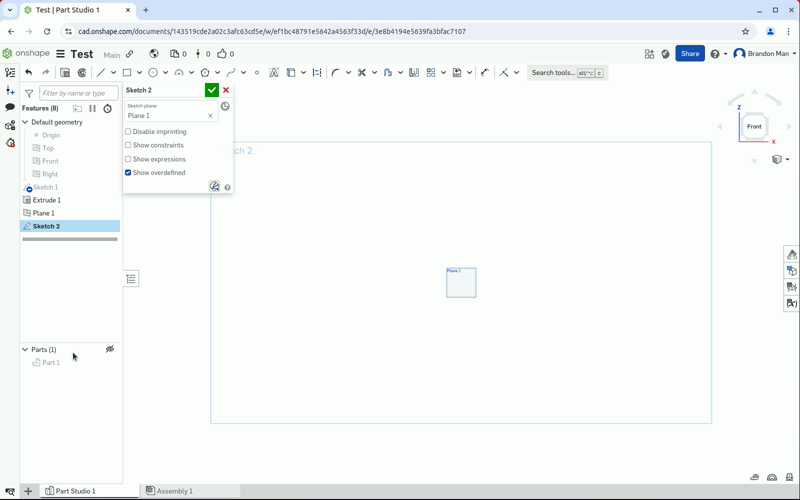
key(l)
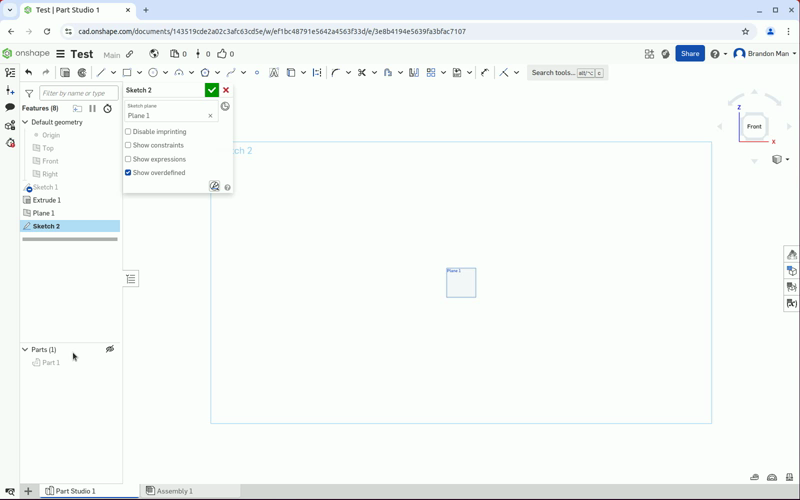
key_down(shift)
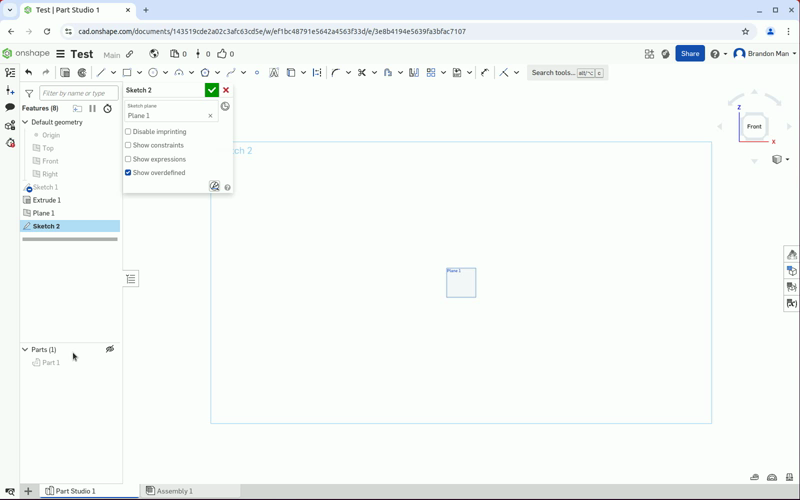
mouse_move(404, 330)
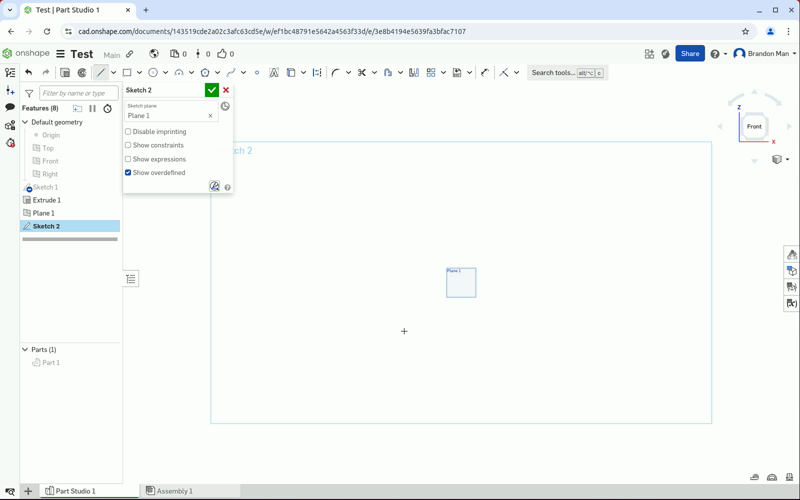
click(404, 330)
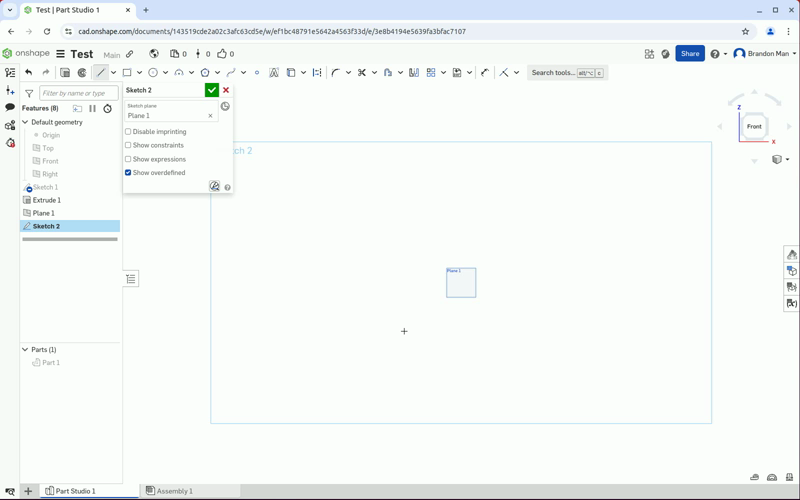
key_up(shift)
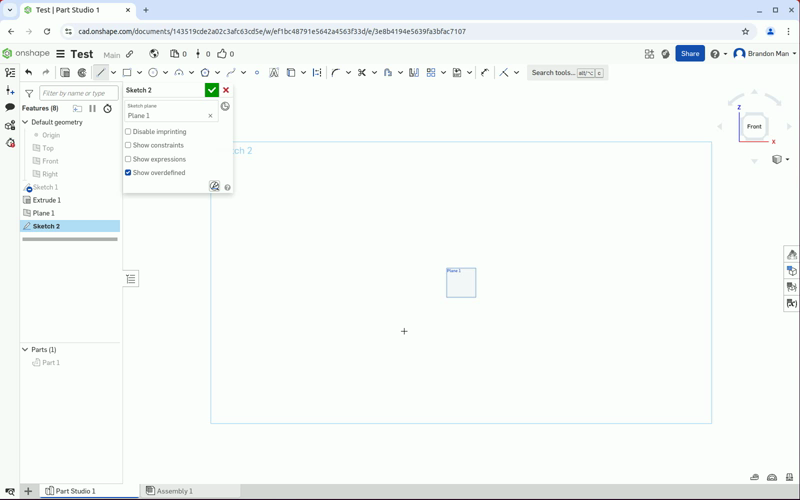
key_down(shift)
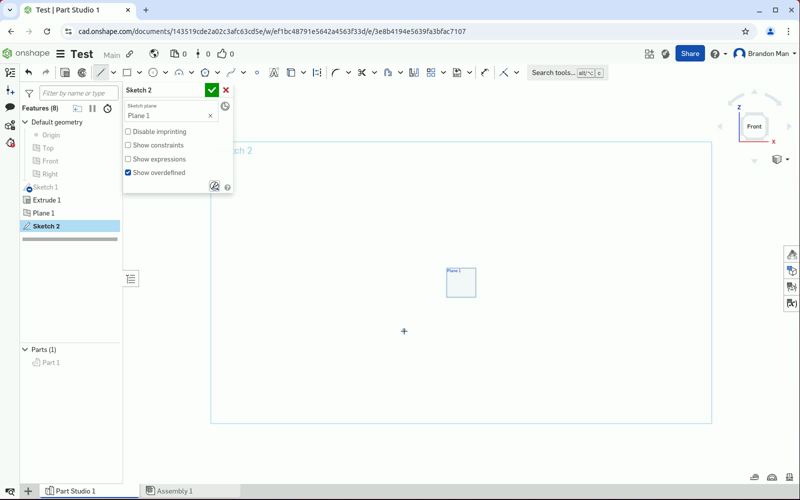
mouse_move(434, 330)
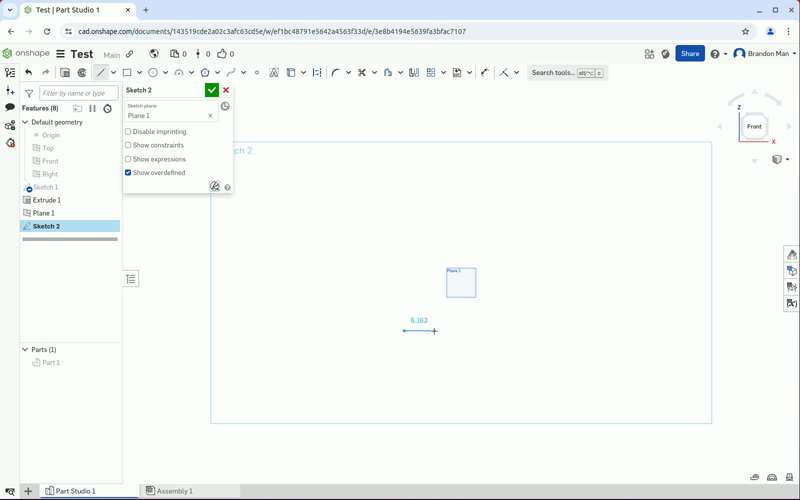
mouse_move(437, 330)
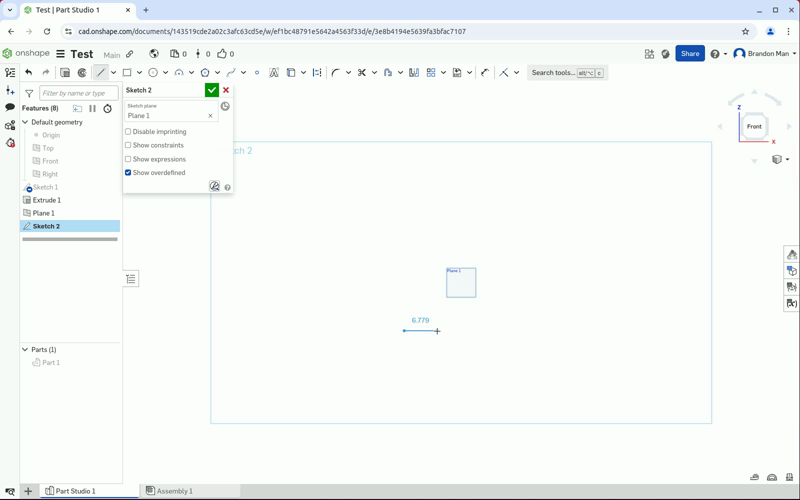
click(437, 330)
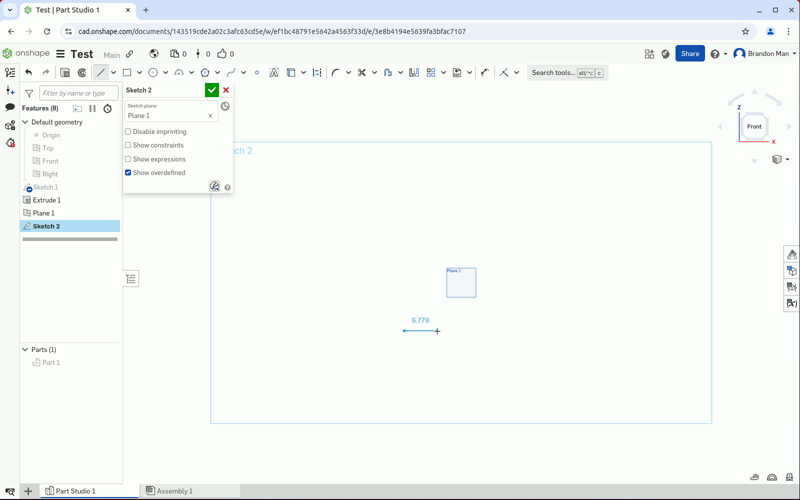
key_up(shift)
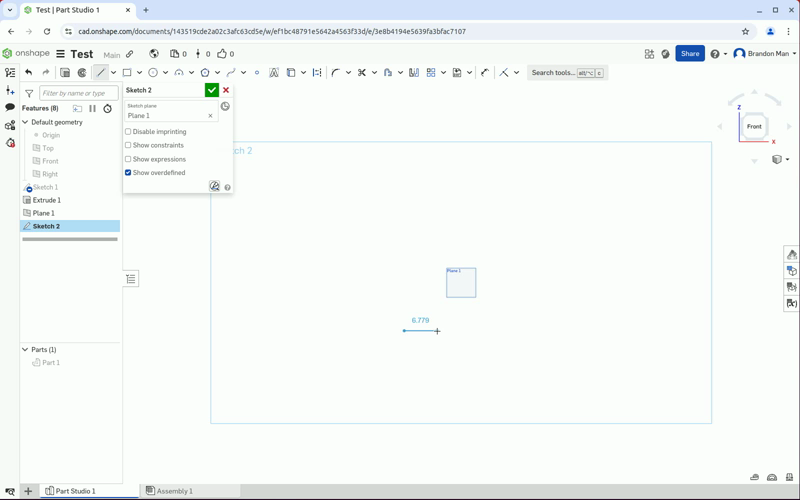
key_down(shift)
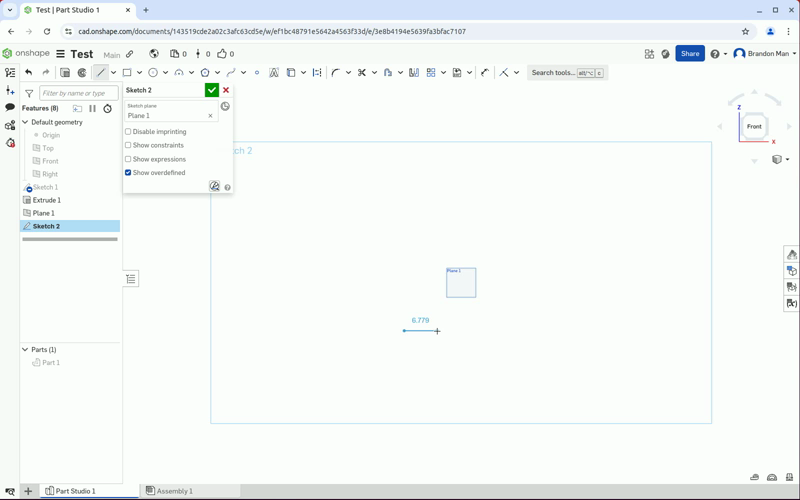
mouse_move(404, 269)
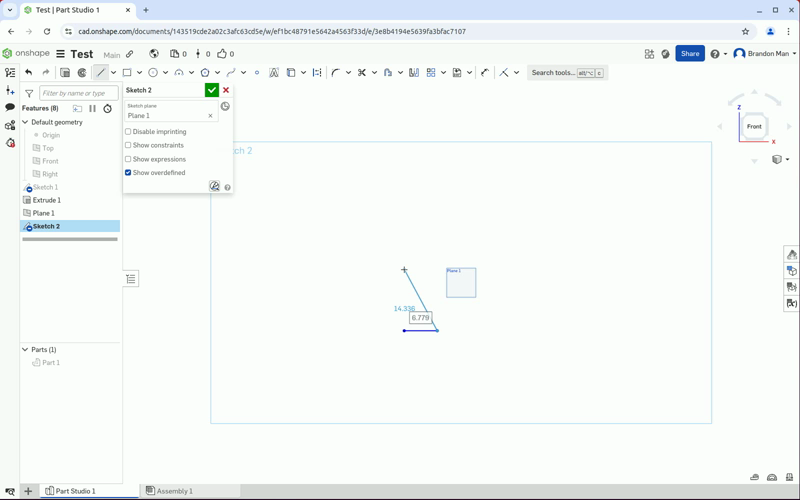
click(404, 269)
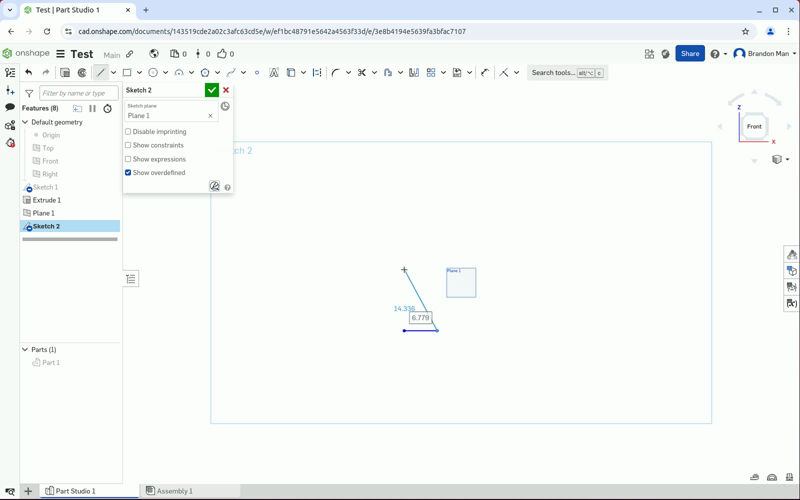
key_up(shift)
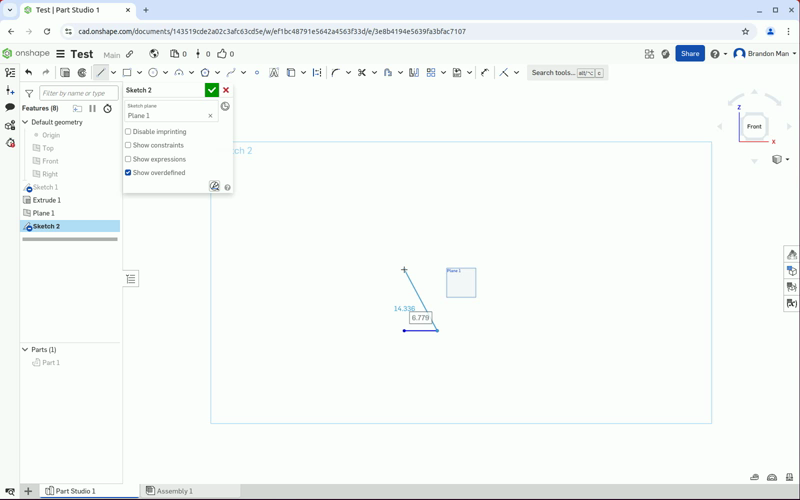
key_down(shift)
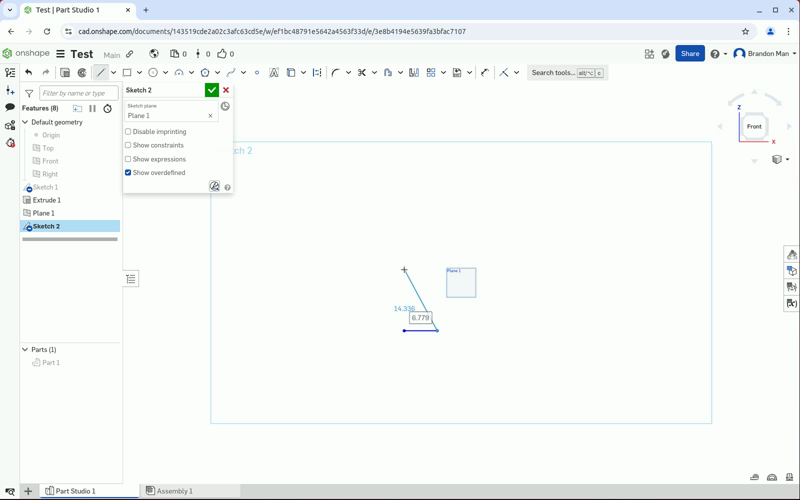
mouse_move(404, 330)
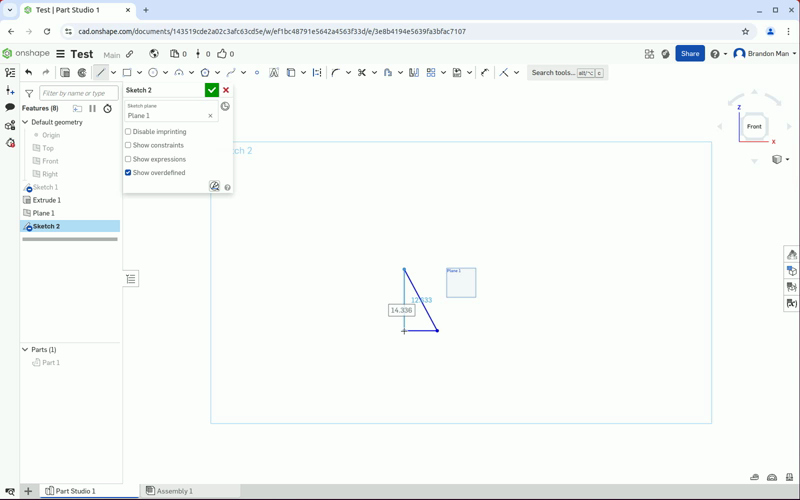
key_up(shift)
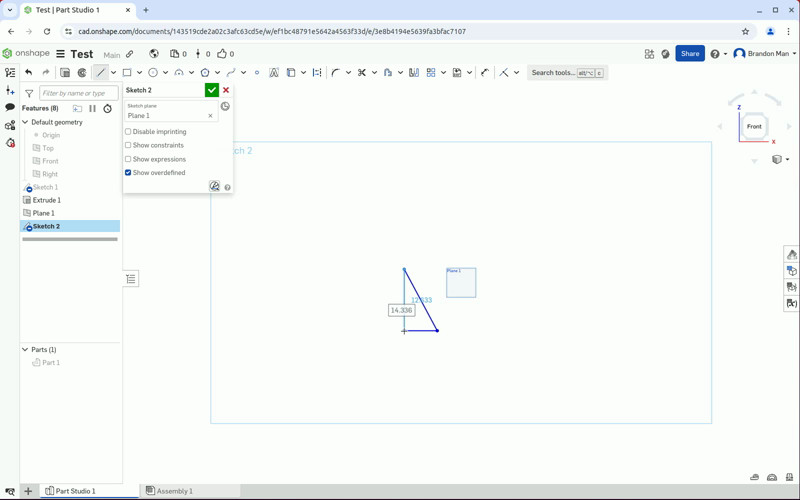
click(404, 330)
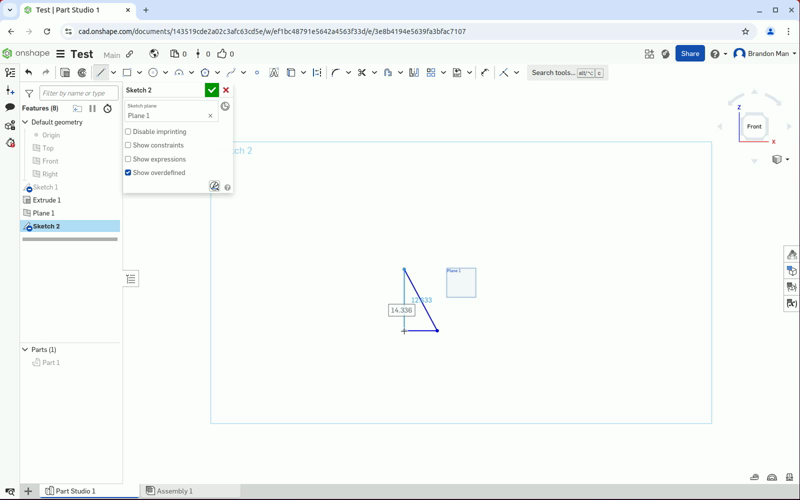
key(esc)
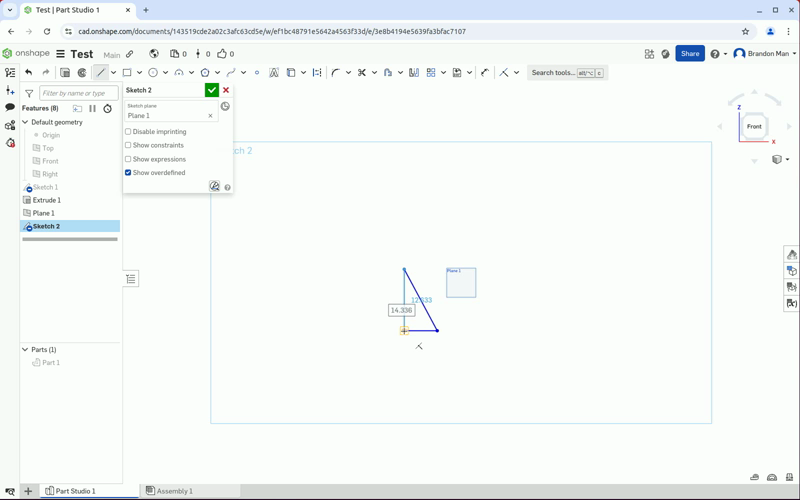
mouse_move(407, 316)
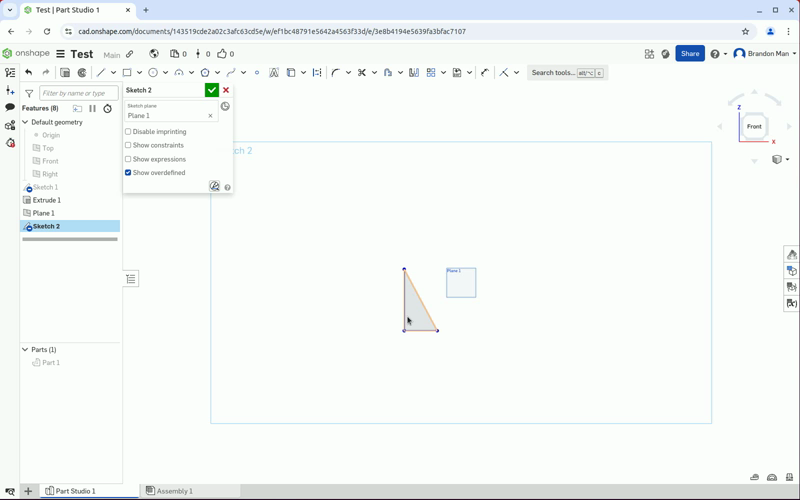
scroll(6)
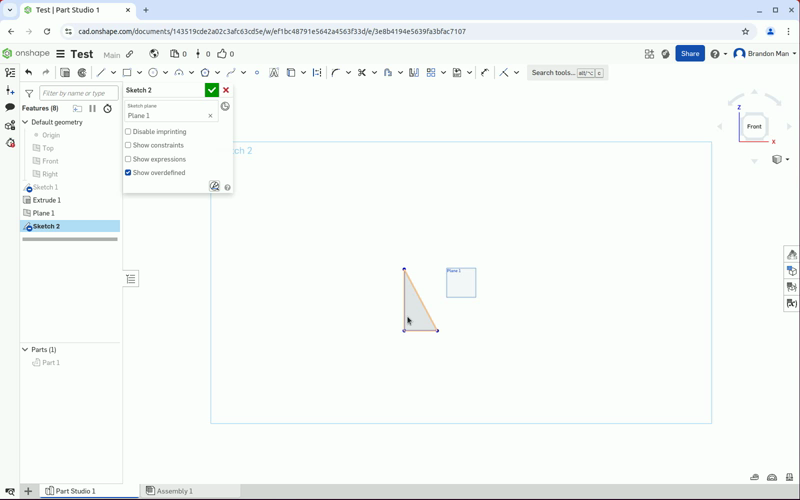
scroll(6)
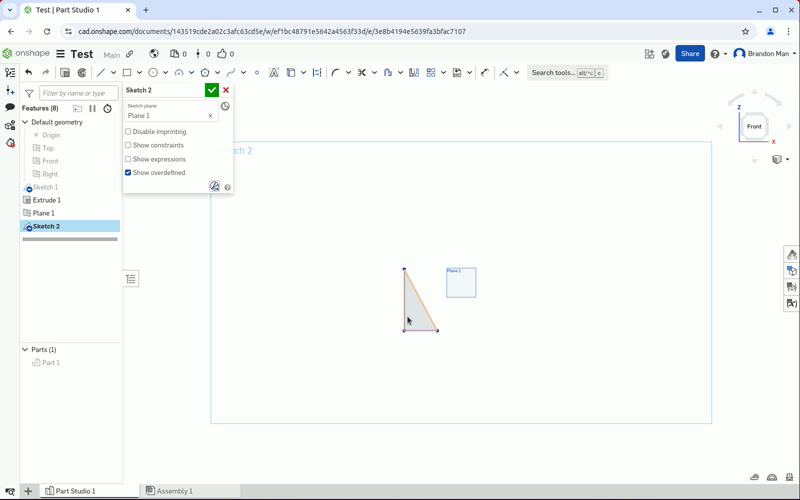
scroll(6)
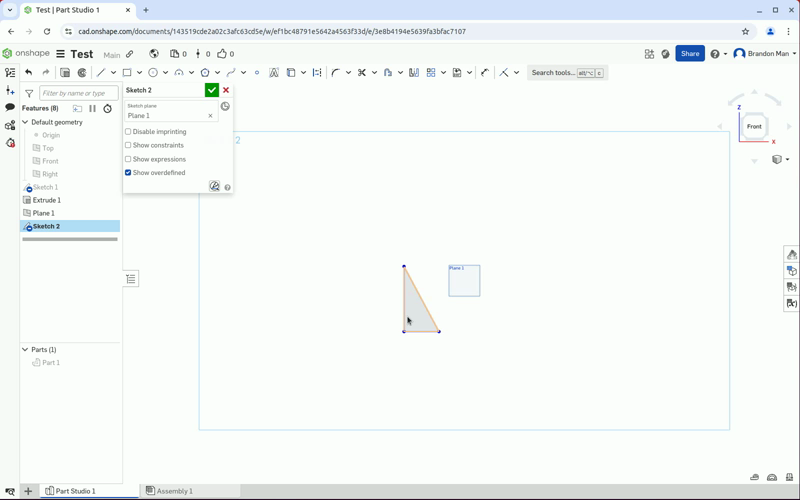
scroll(6)
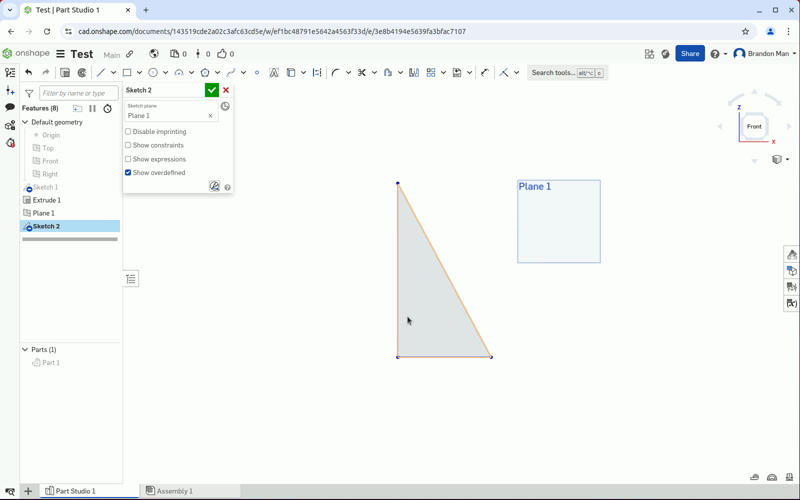
scroll(6)
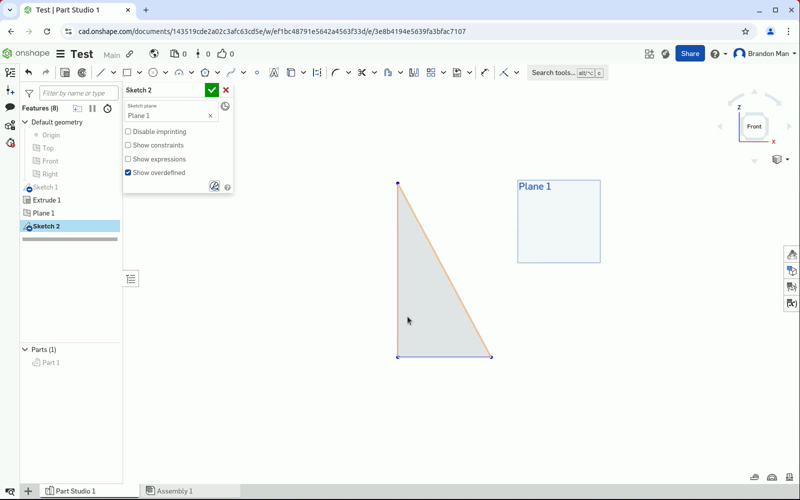
scroll(6)
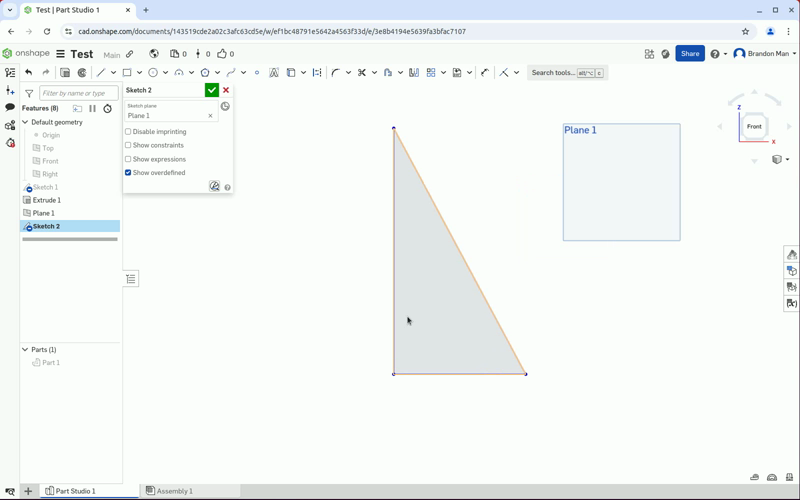
scroll(6)
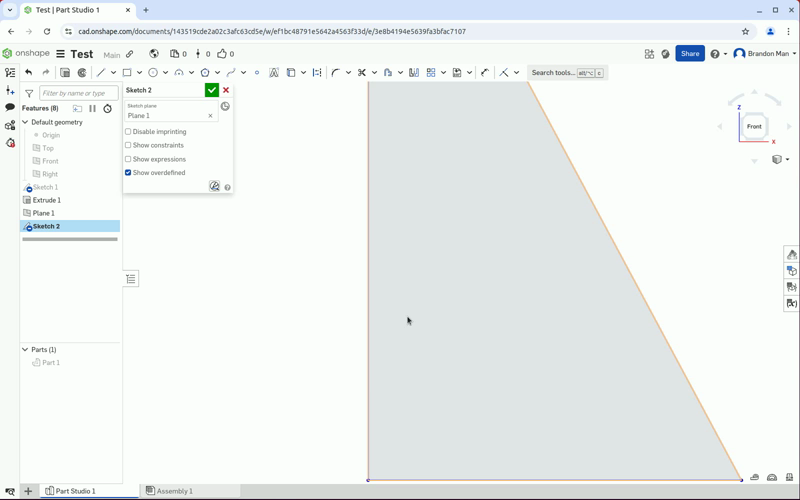
click(407, 316)
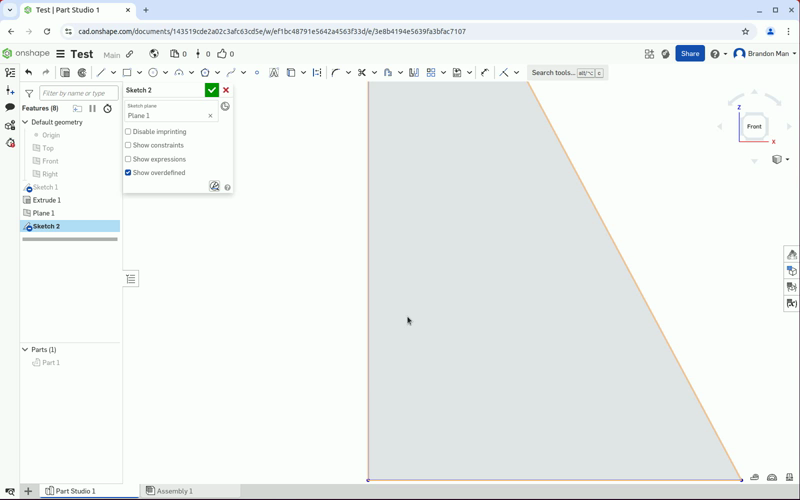
scroll(-6)
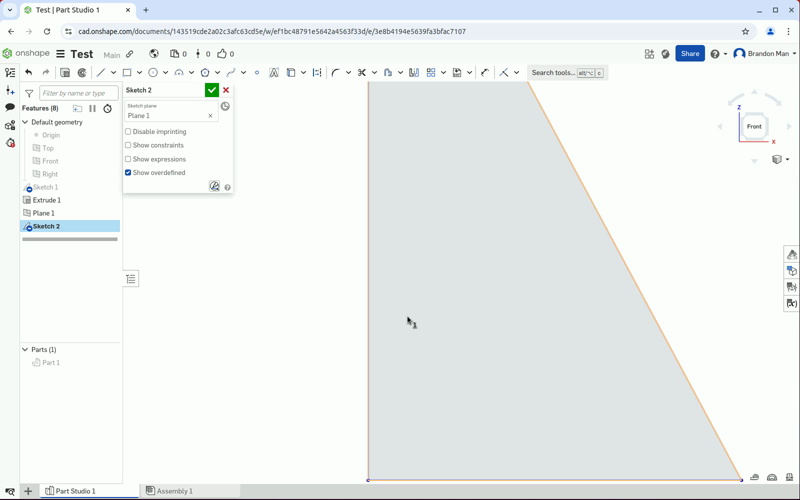
scroll(-6)
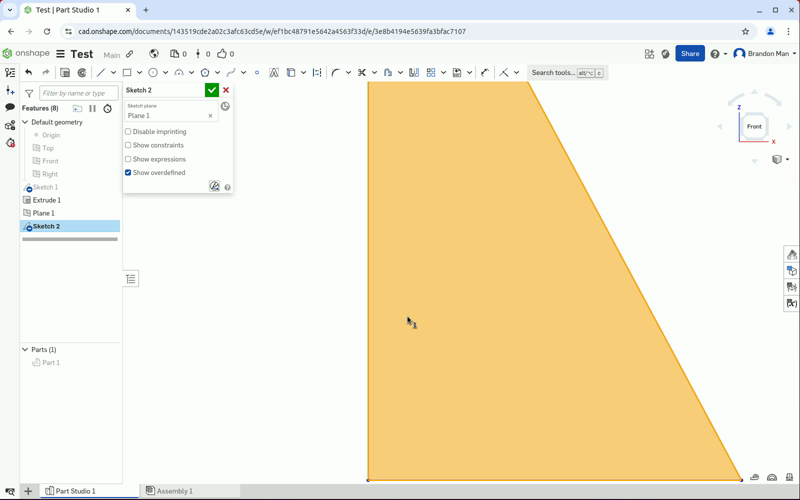
scroll(-6)
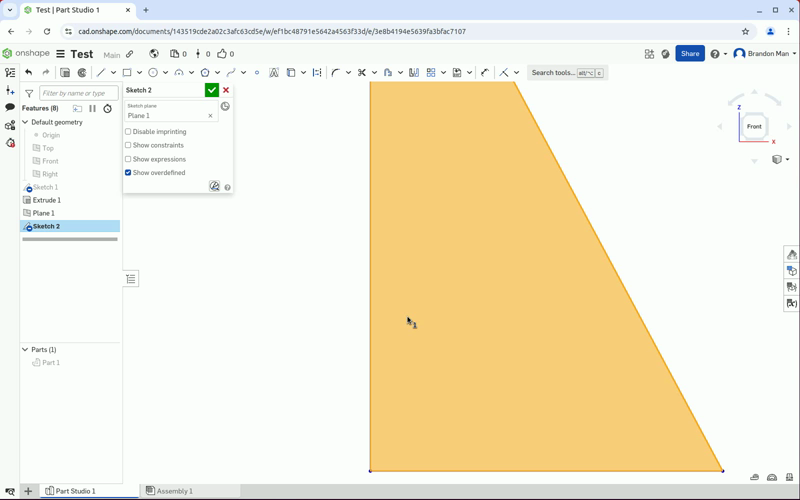
scroll(-6)
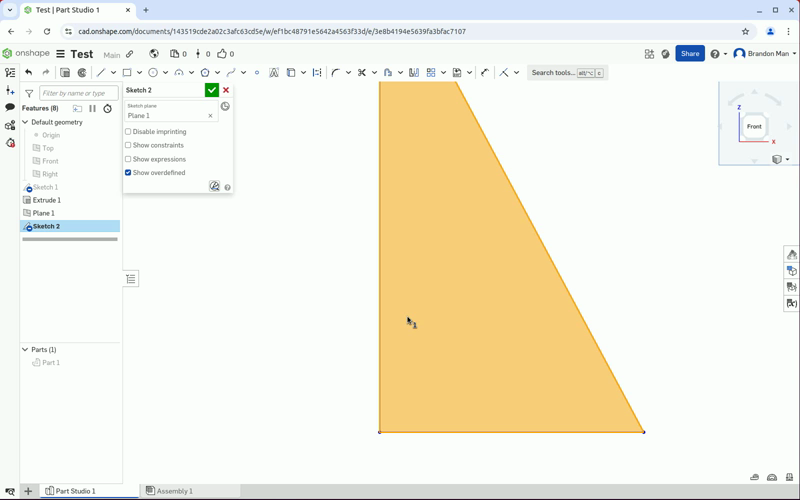
scroll(-6)
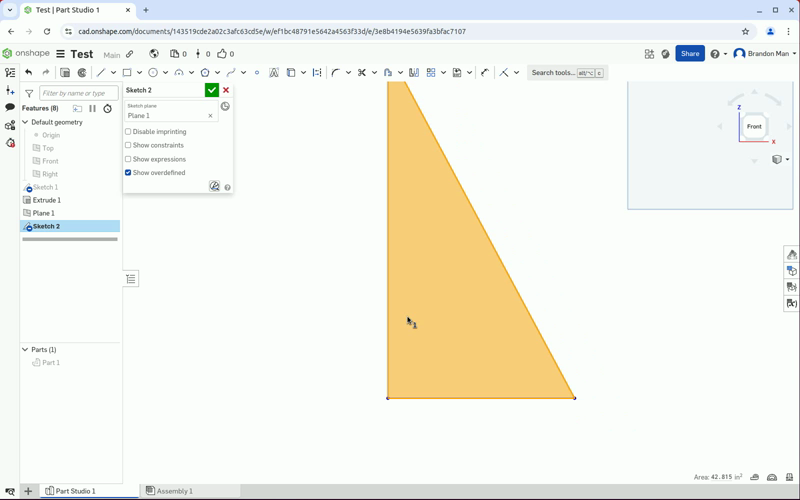
scroll(-6)
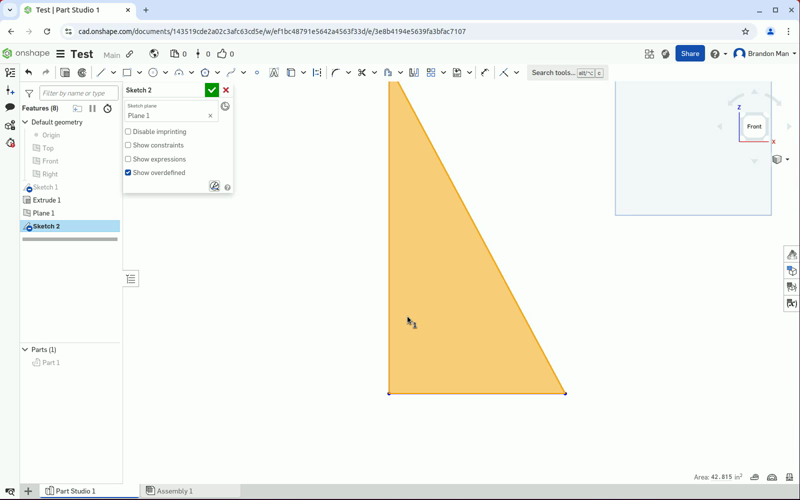
scroll(-6)
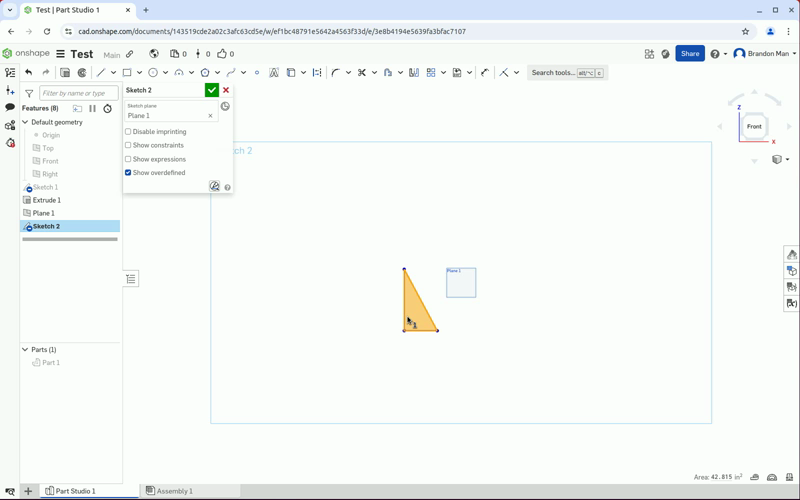
mouse_move(73, 352)
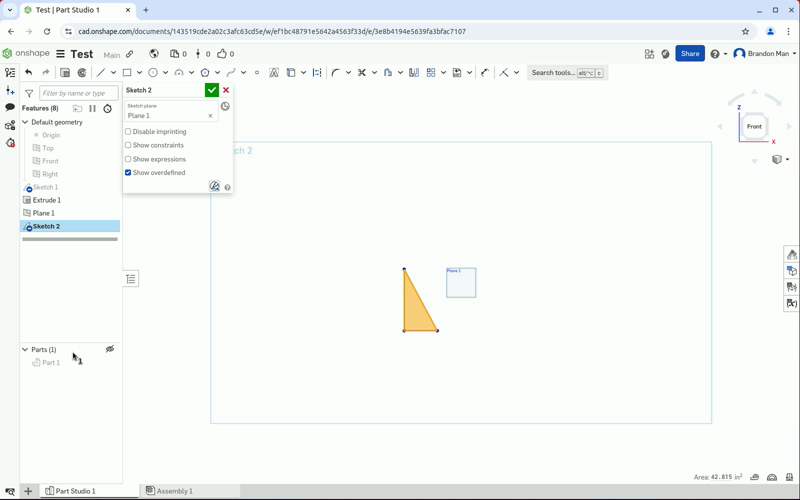
key(shift+y)
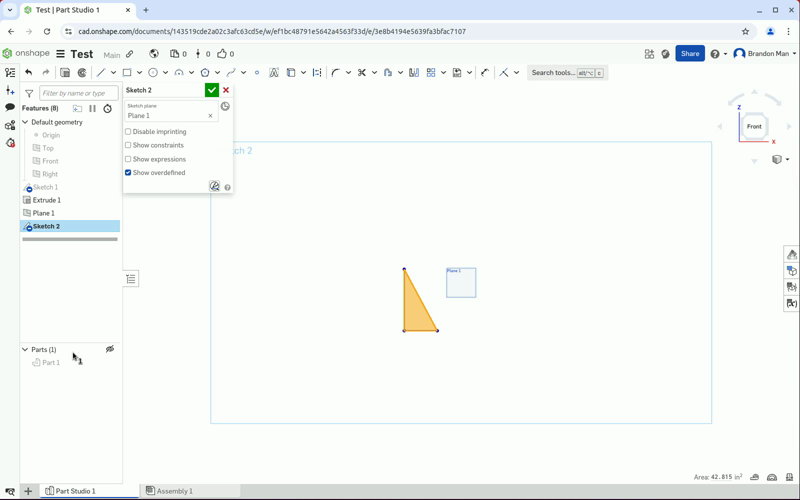
key(shift+e)
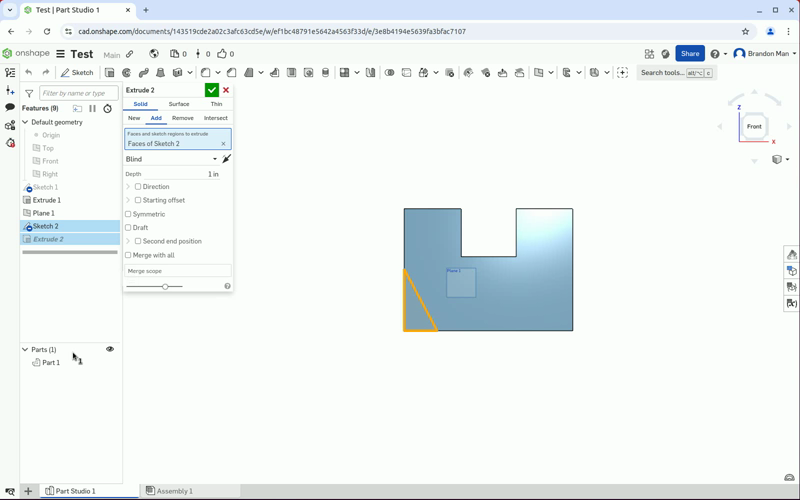
mouse_move(143, 106)
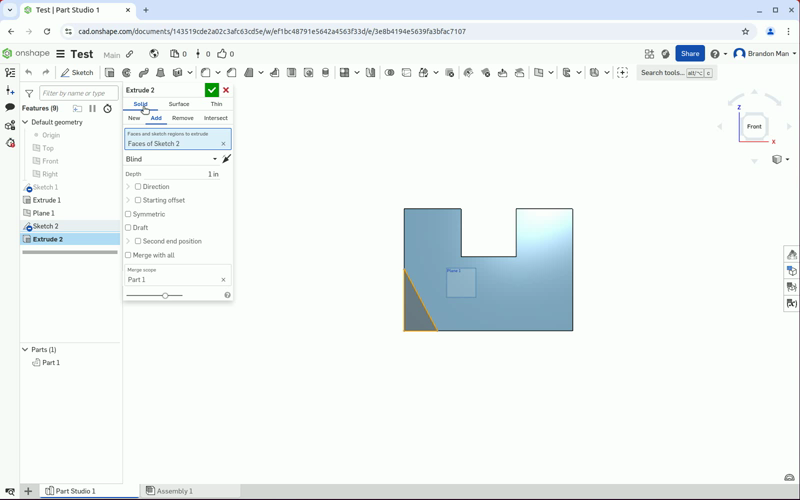
click(143, 106)
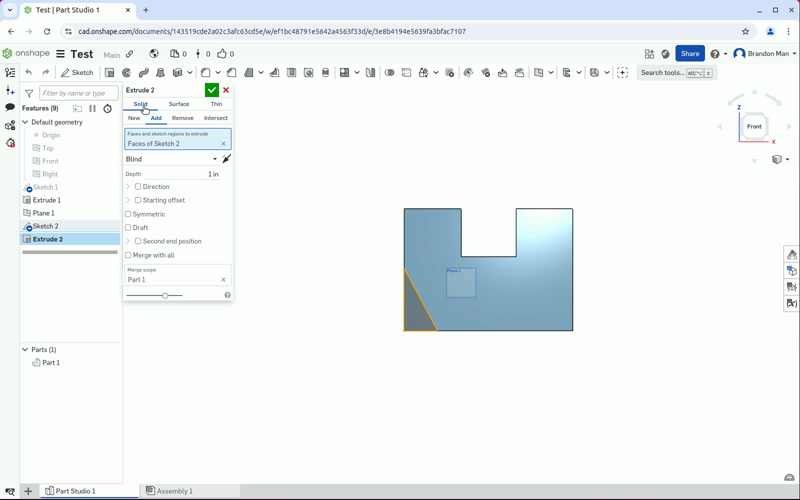
mouse_move(186, 120)
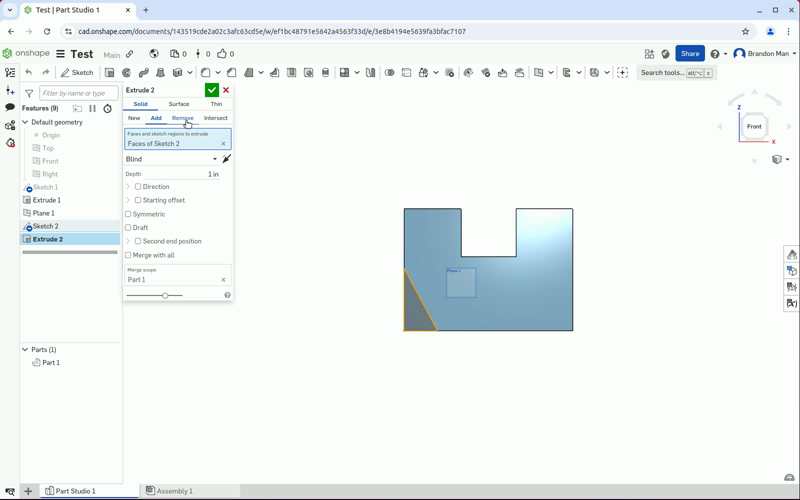
click(186, 120)
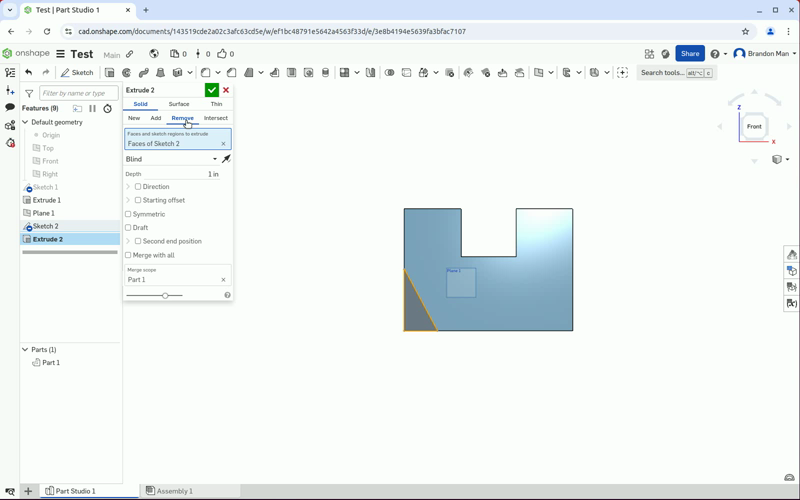
key(tab, 4)
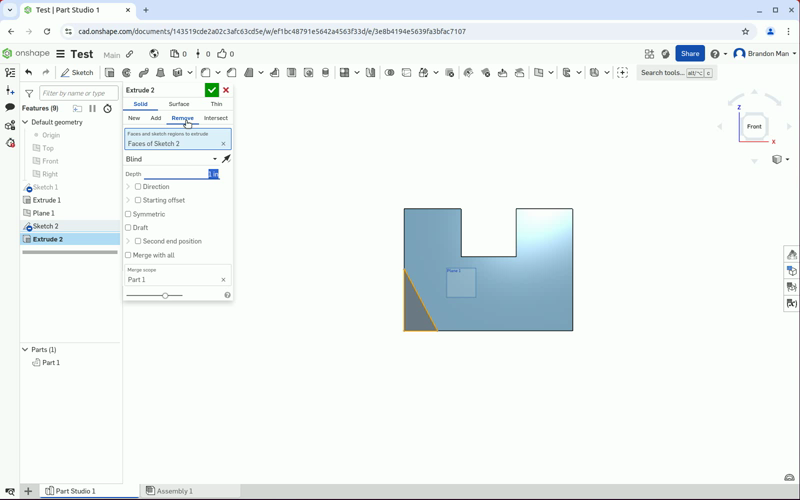
text(0.963)
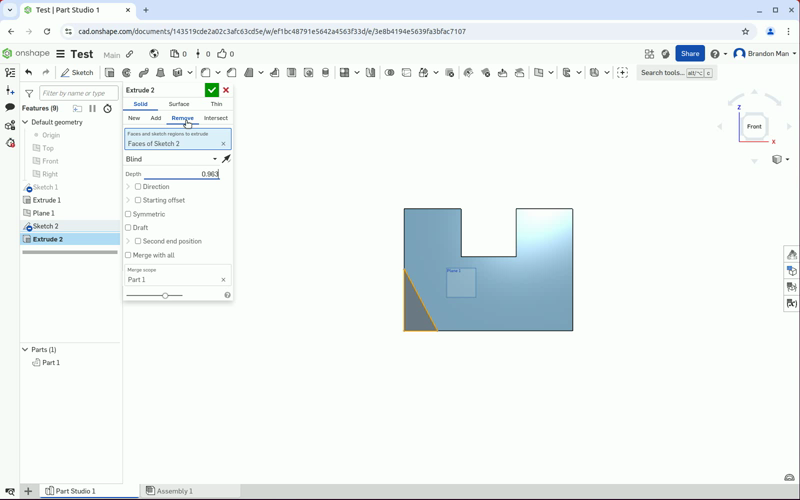
key(tab, 6)
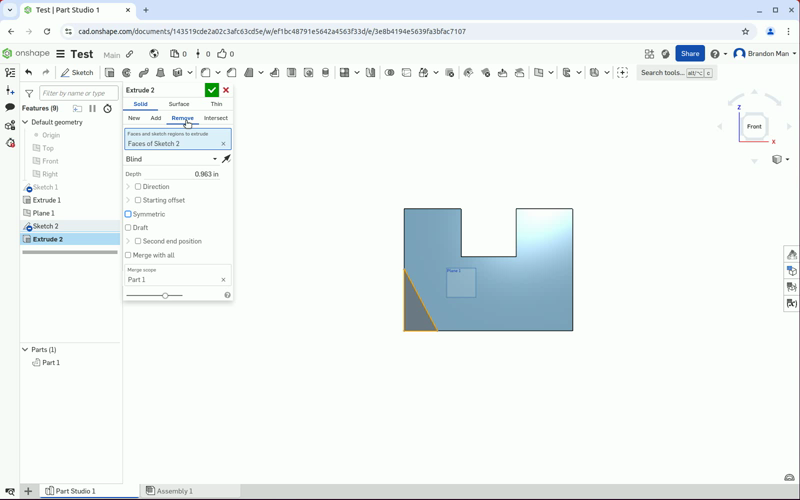
key(space)
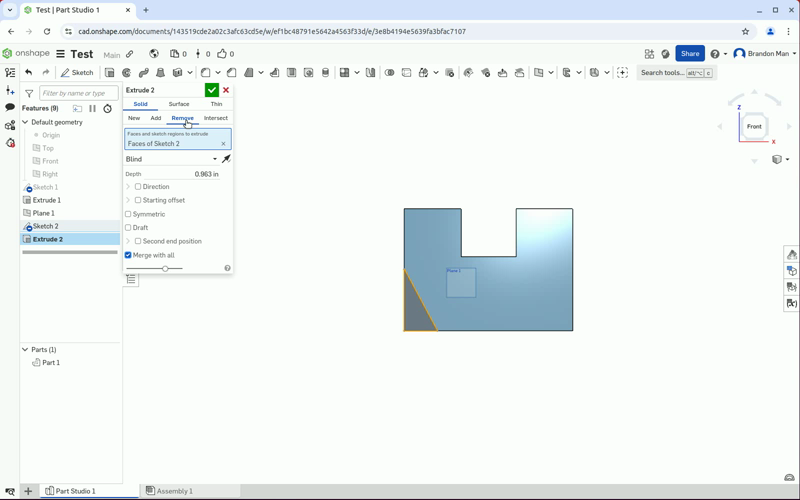
key(enter)
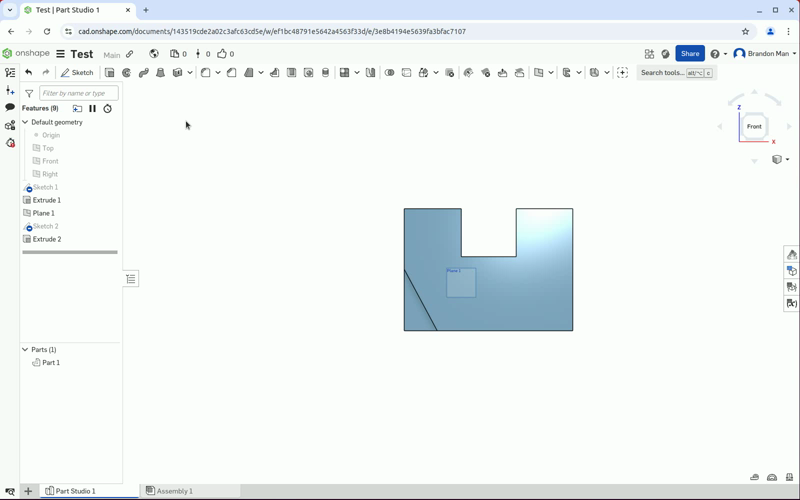
key(shift+h)
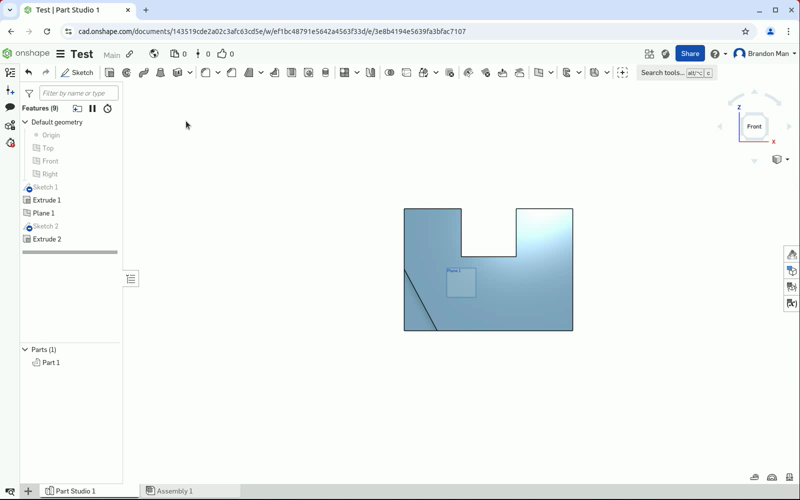
key(shift+h)
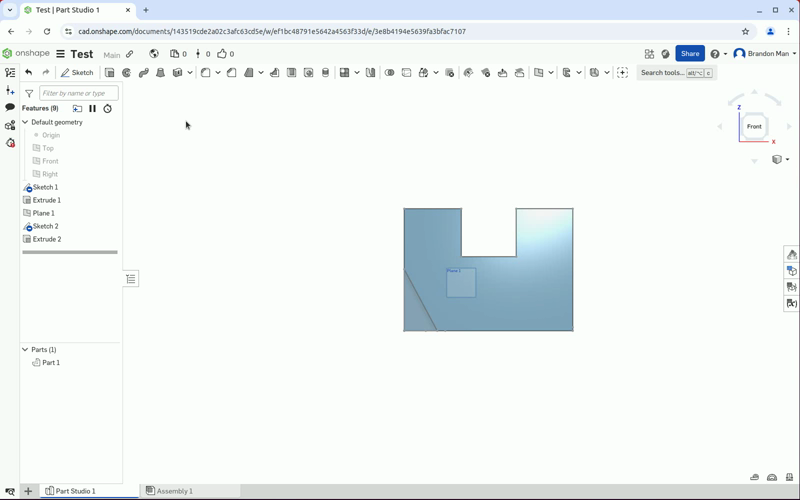
key(shift+7)
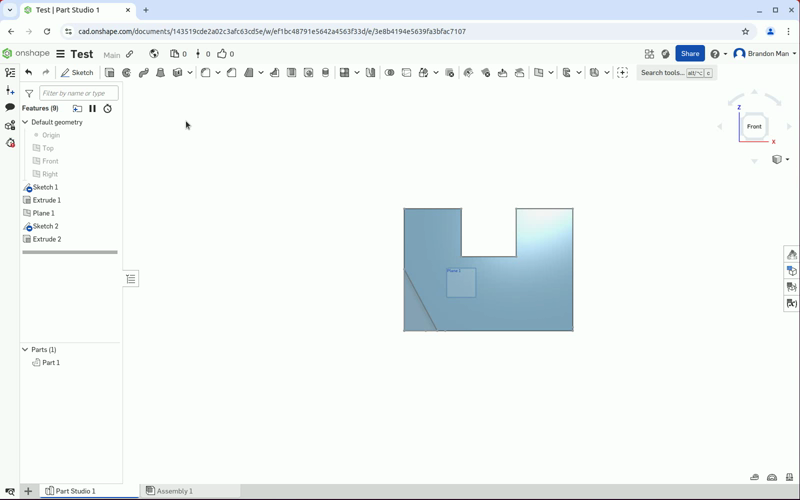
key(left, 2)
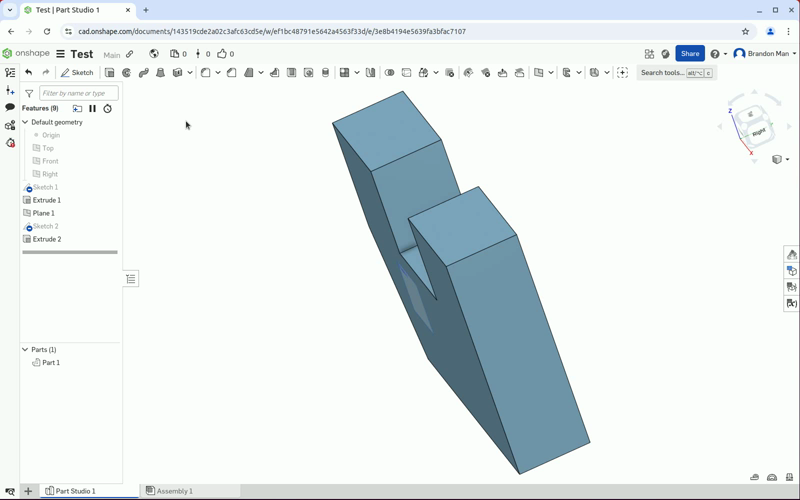
key(down, 2)
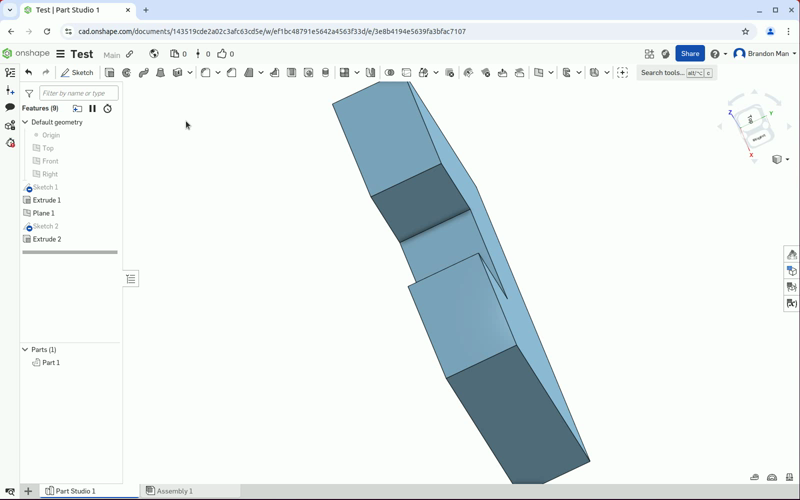
key(up, 2)
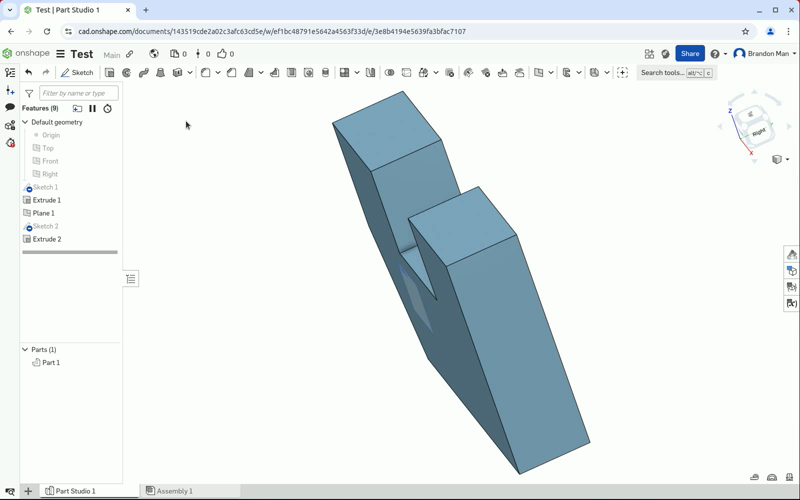
key(right, 2)
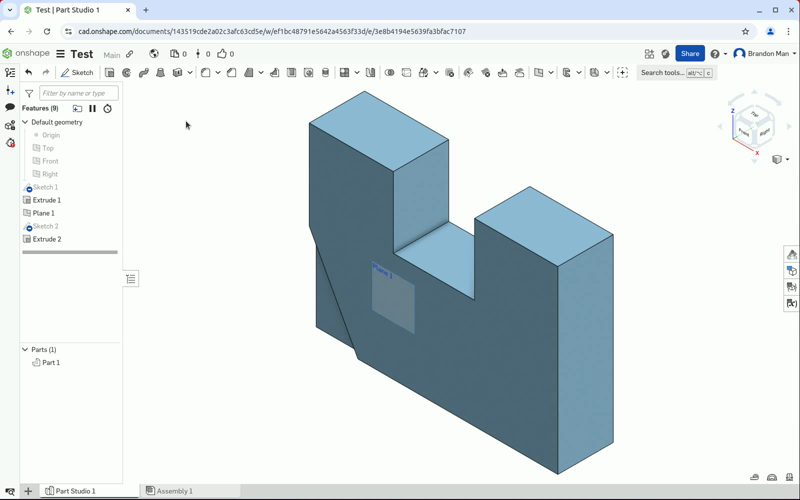
mouse_move(73, 189)
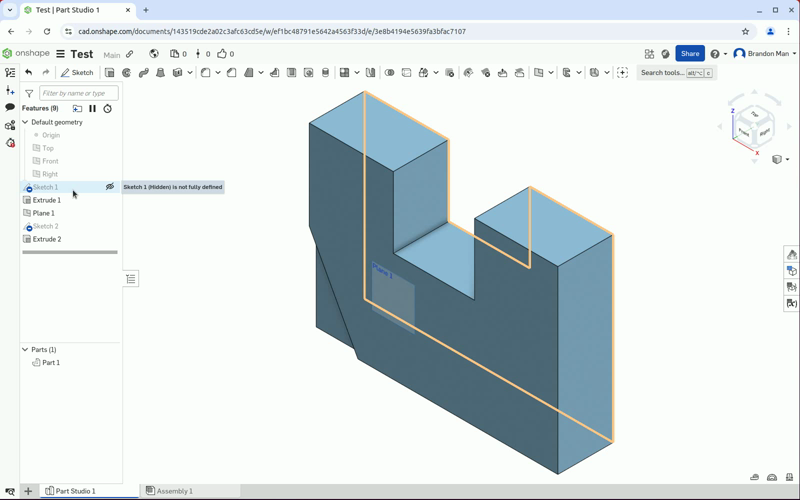
click(73, 189)